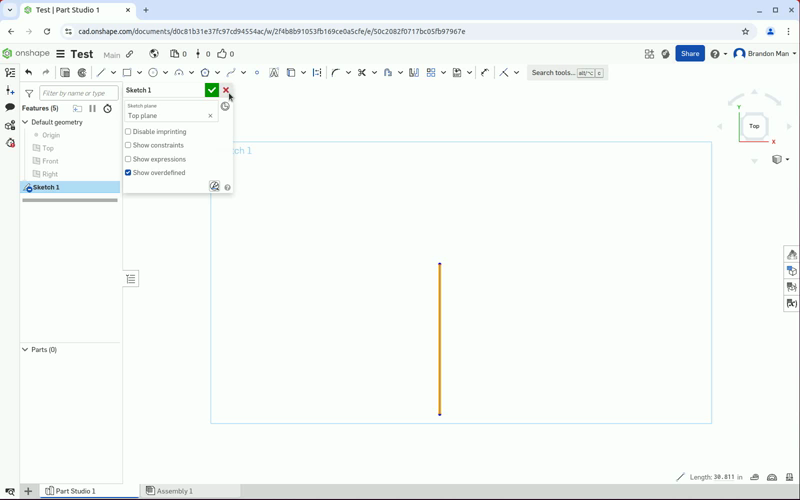
key(shift+h)
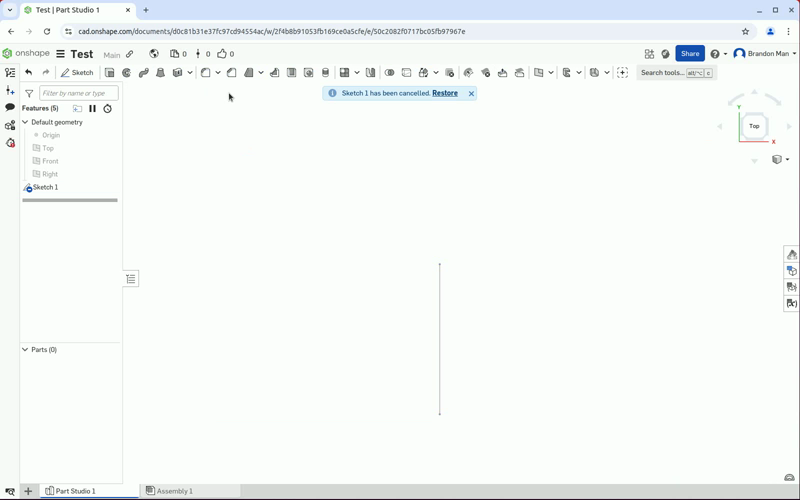
key(shift+s)
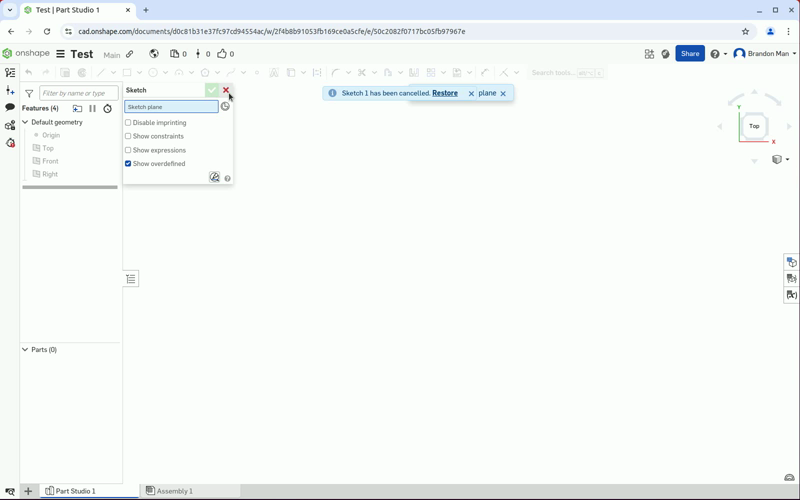
mouse_move(73, 150)
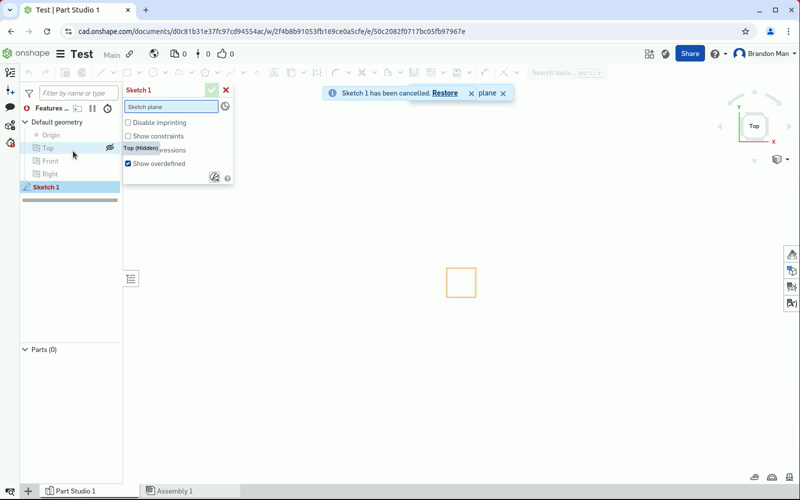
click(73, 150)
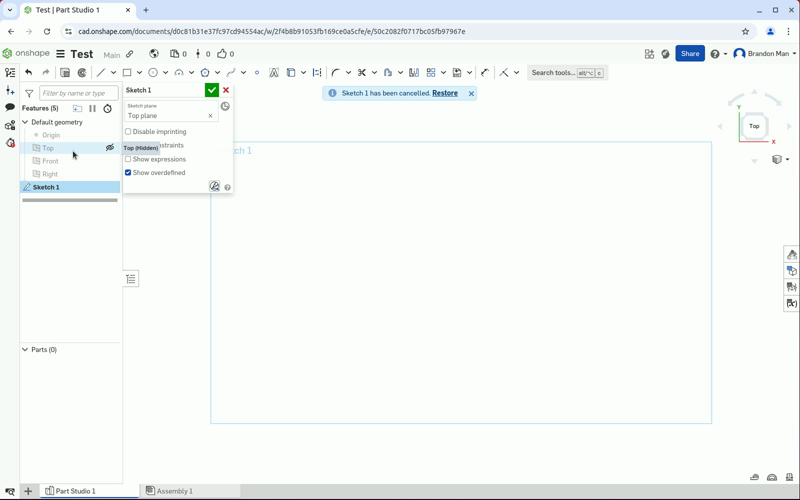
mouse_move(73, 352)
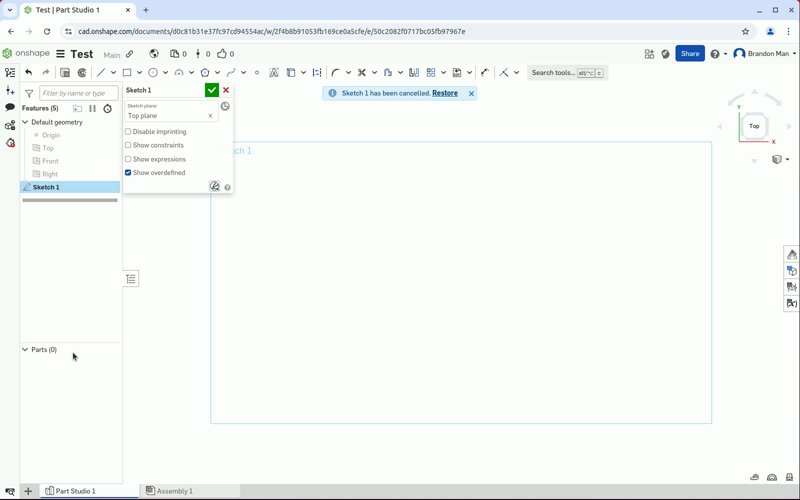
key(y)
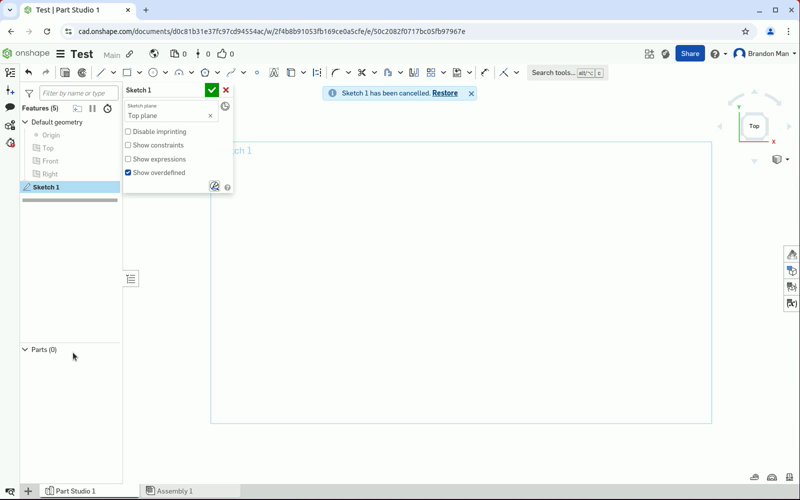
key(l)
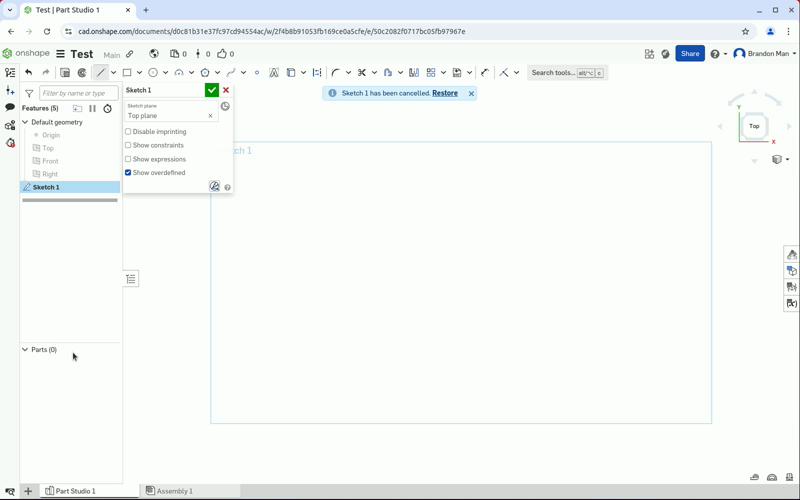
key_down(shift)
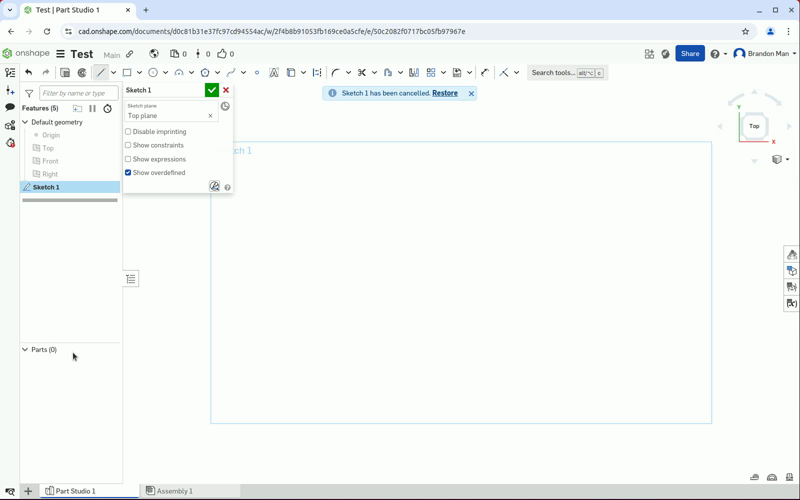
mouse_move(349, 282)
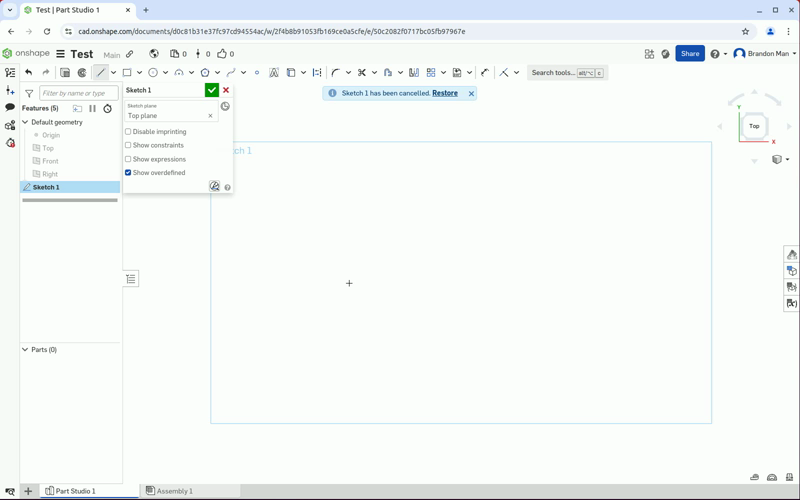
click(349, 282)
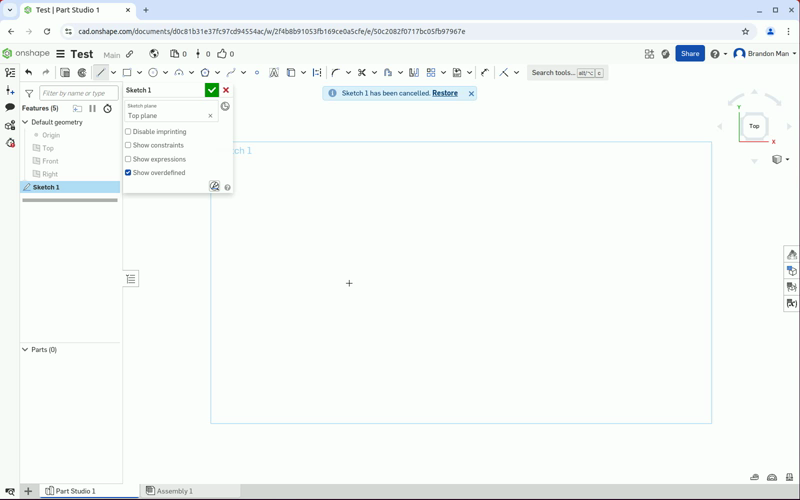
key_up(shift)
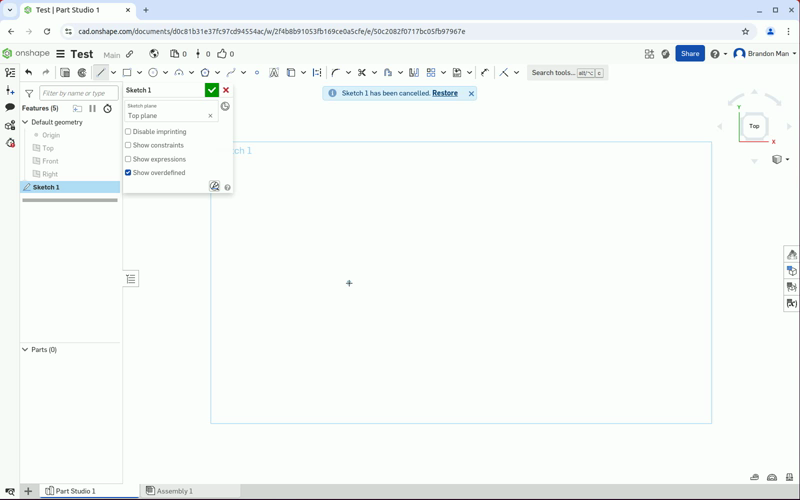
key_down(shift)
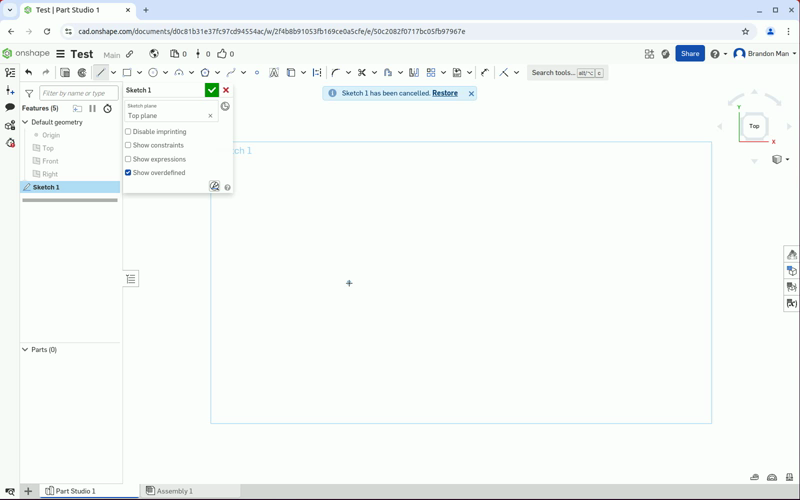
mouse_move(405, 378)
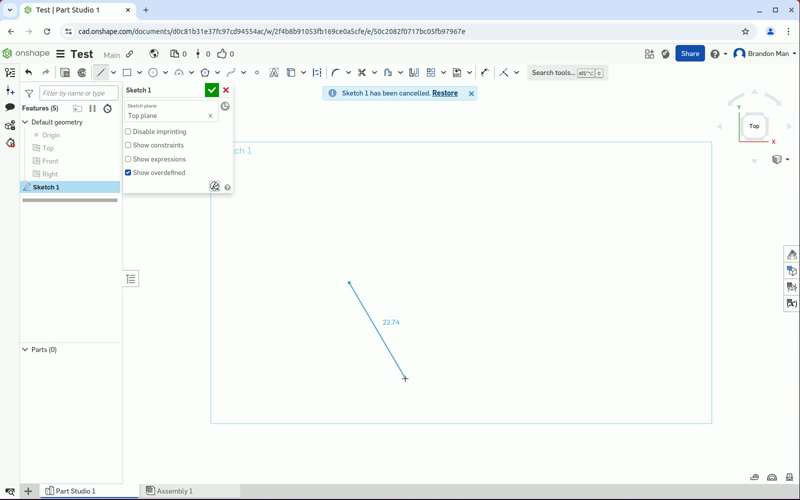
click(405, 378)
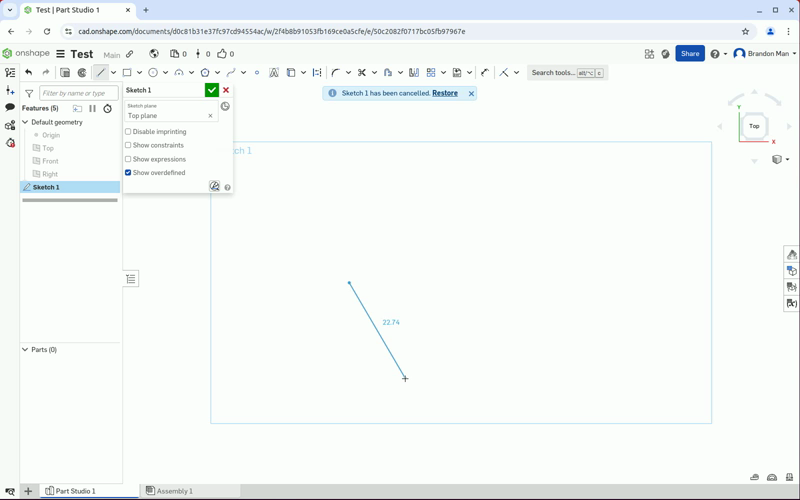
key_up(shift)
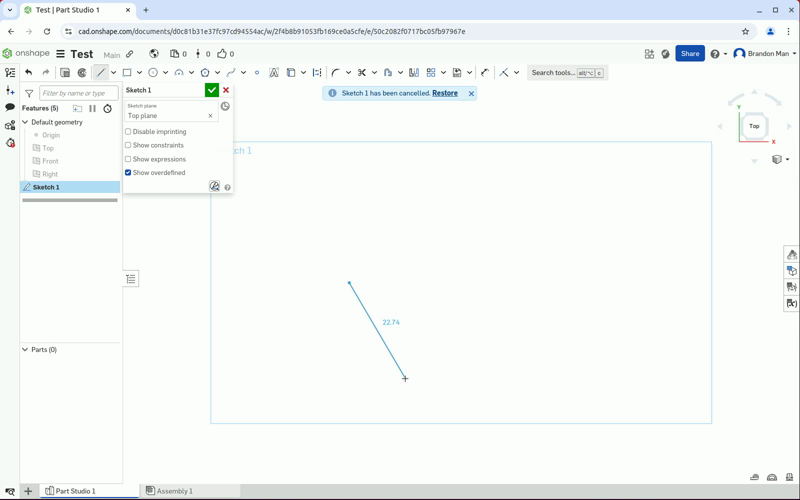
key_down(shift)
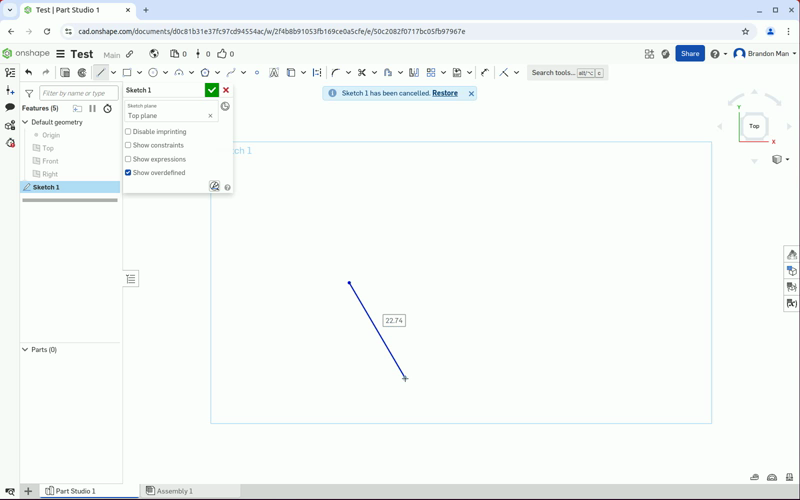
mouse_move(514, 378)
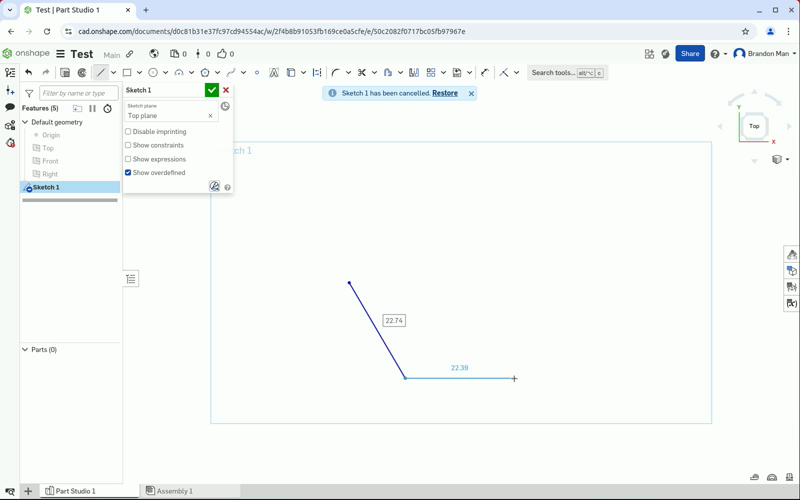
click(514, 378)
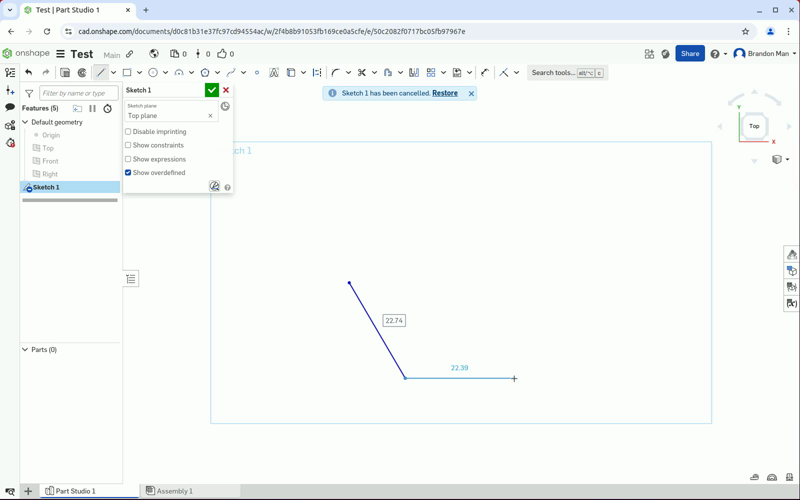
key_up(shift)
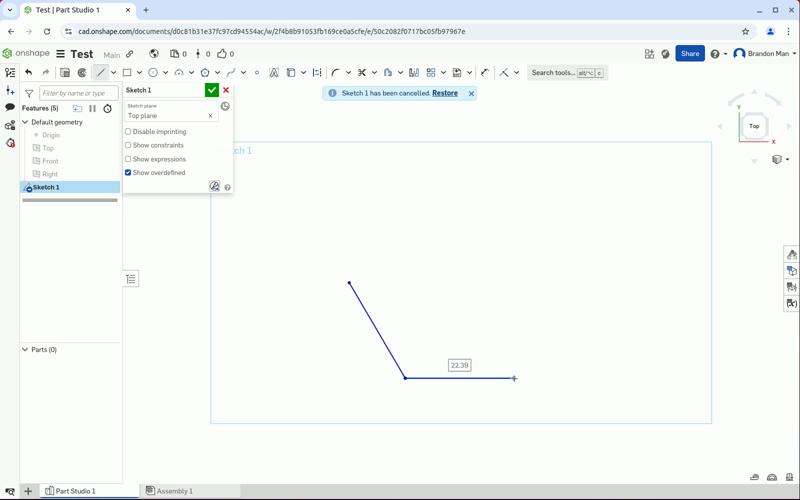
key_down(shift)
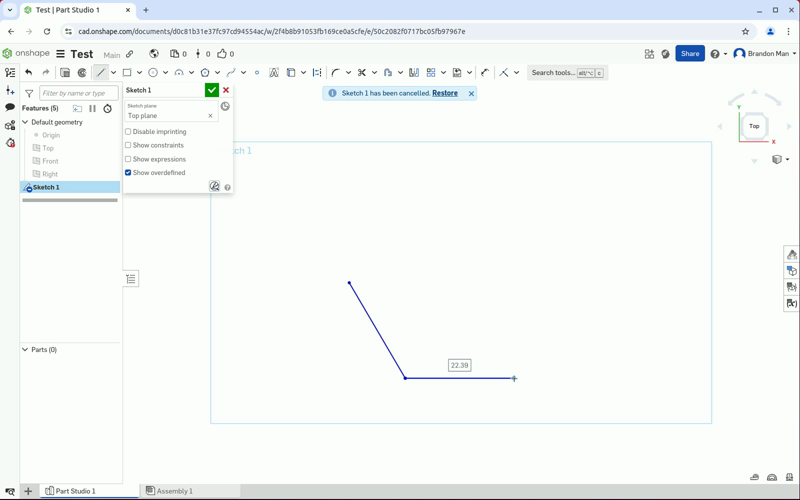
mouse_move(569, 282)
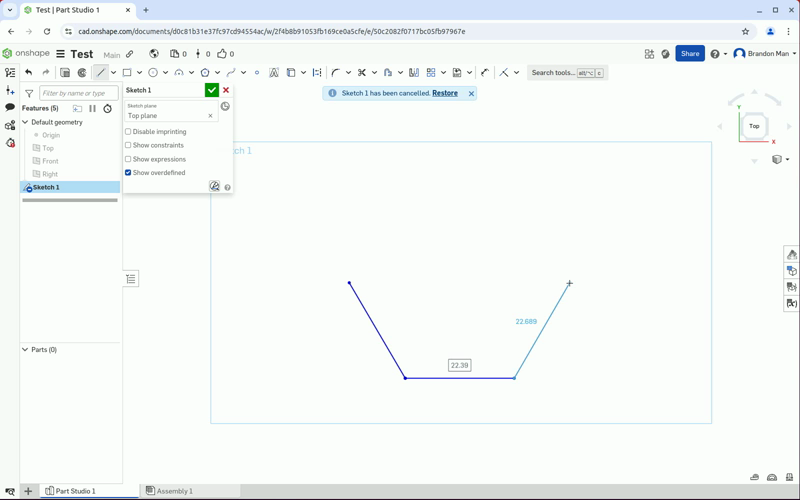
click(569, 282)
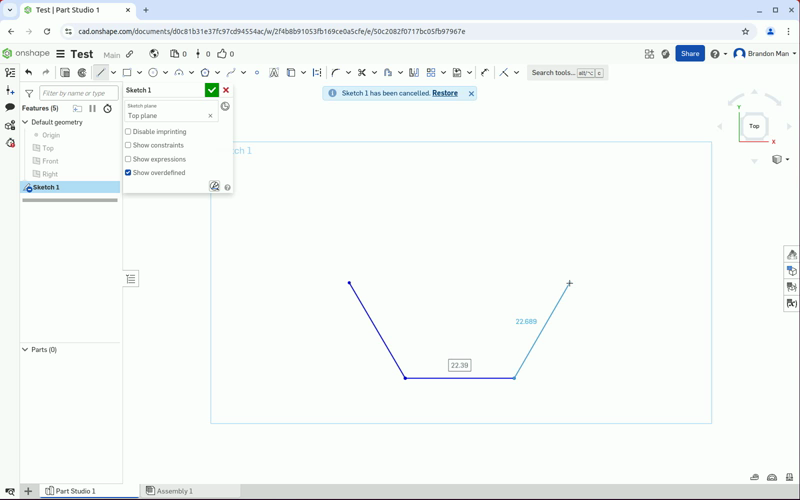
key_up(shift)
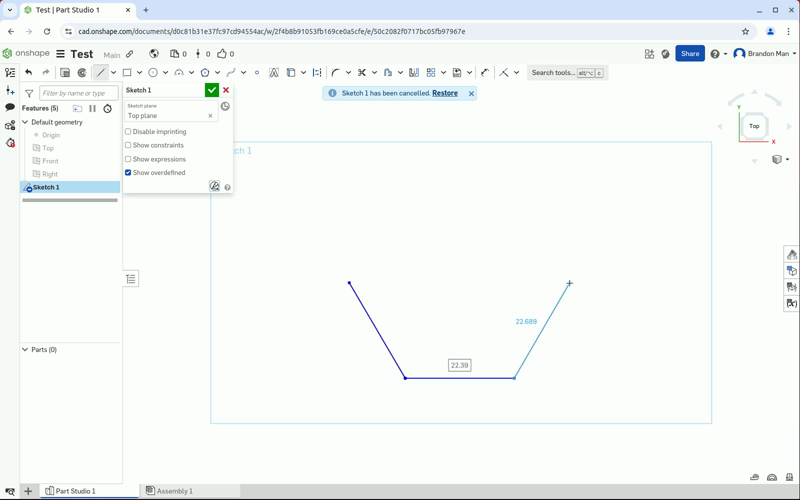
key_down(shift)
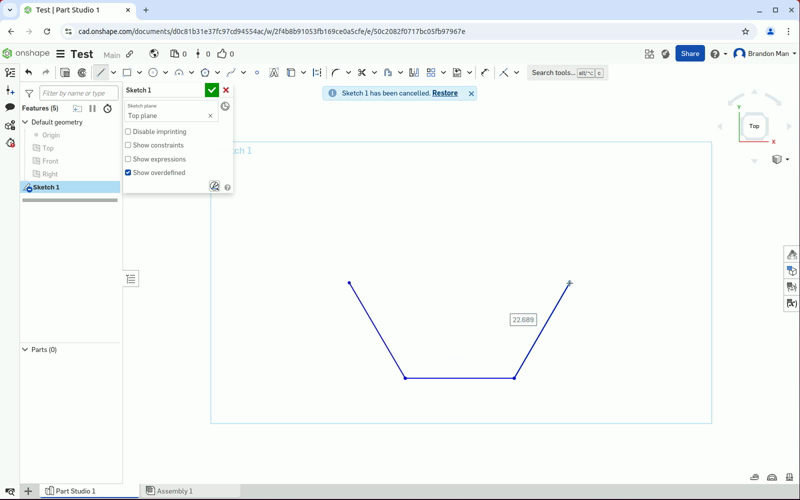
mouse_move(514, 187)
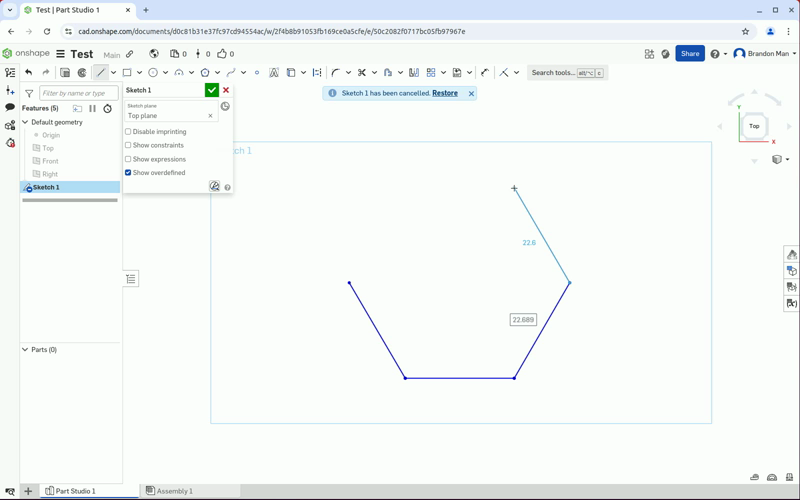
click(514, 187)
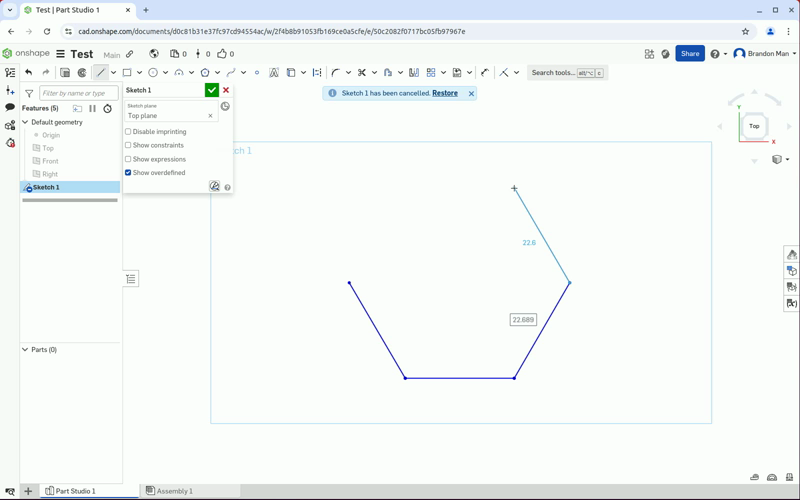
key_up(shift)
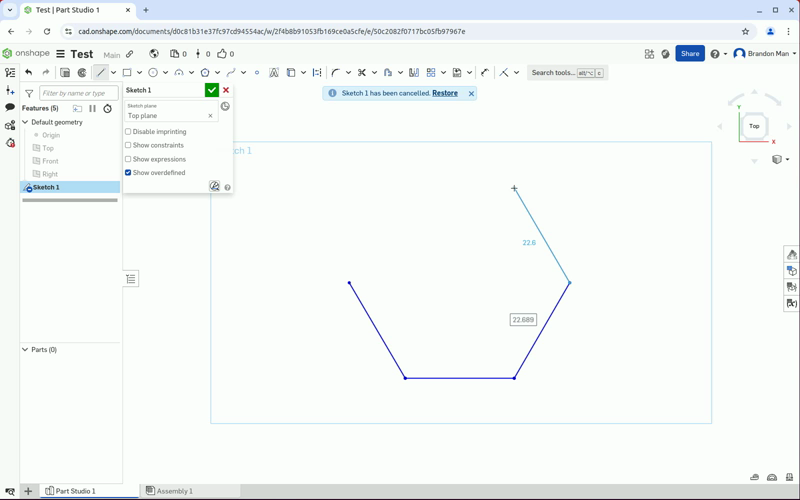
key_down(shift)
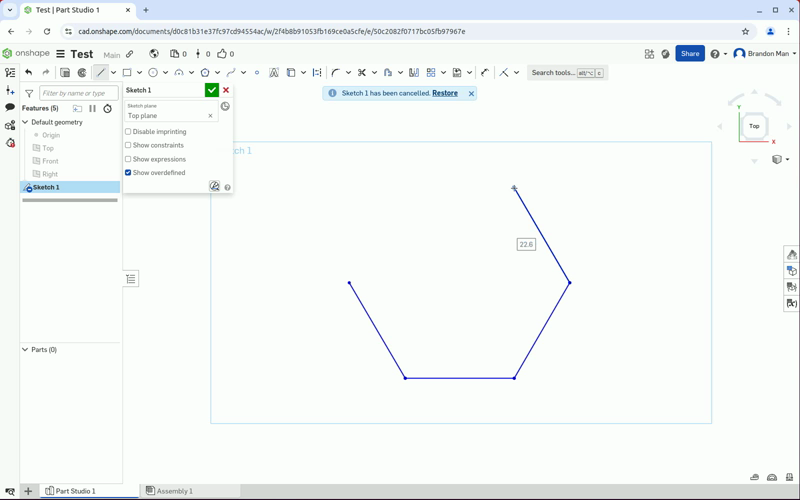
mouse_move(405, 187)
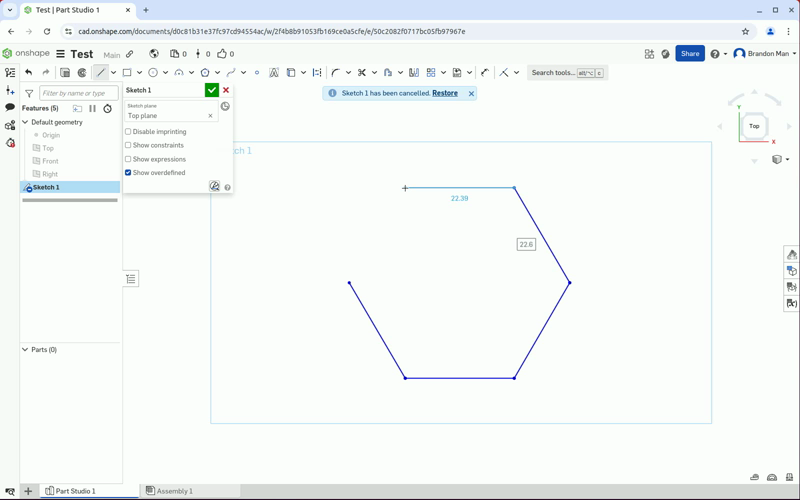
click(405, 187)
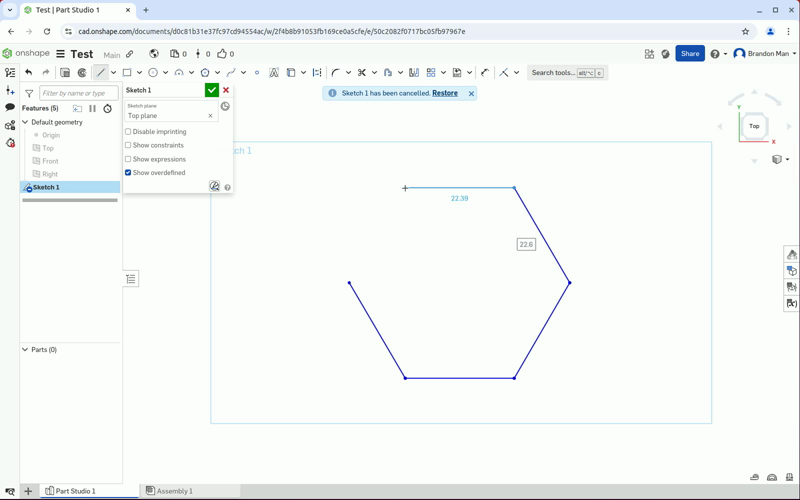
key_up(shift)
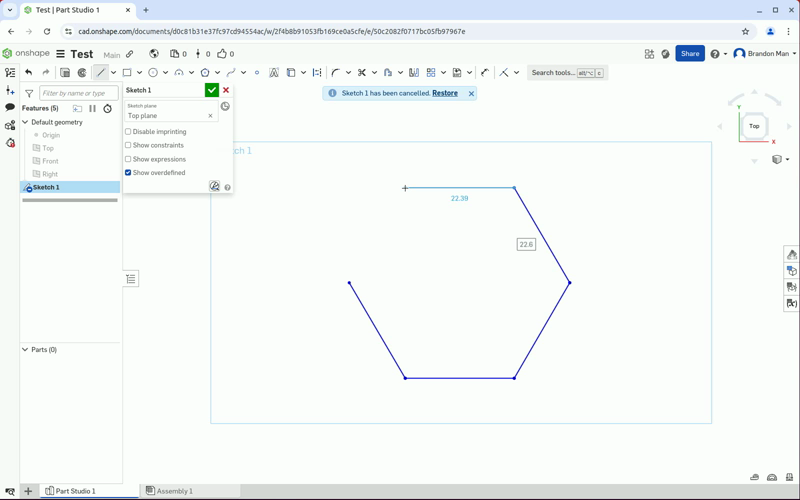
key_down(shift)
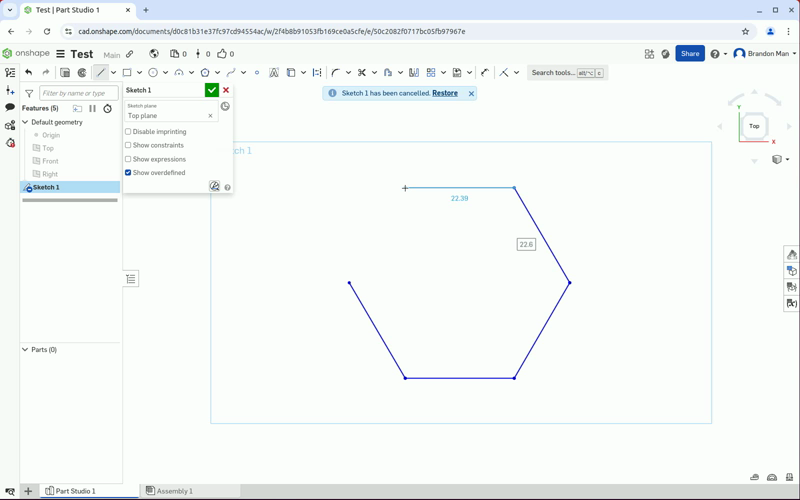
mouse_move(349, 282)
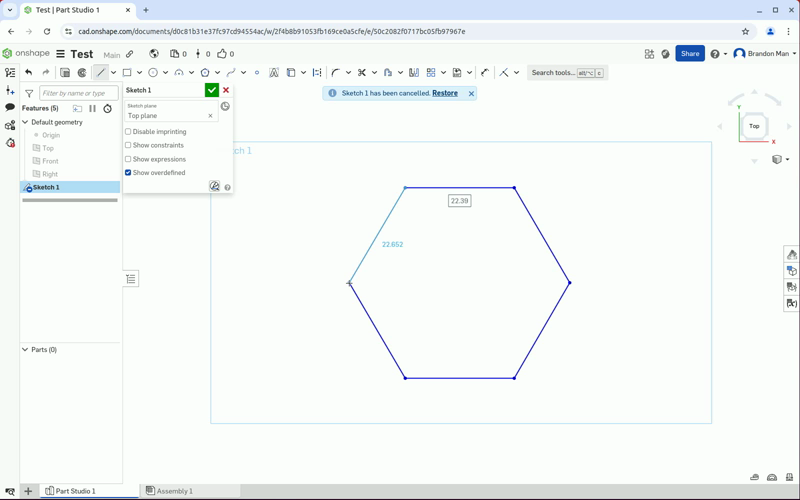
key_up(shift)
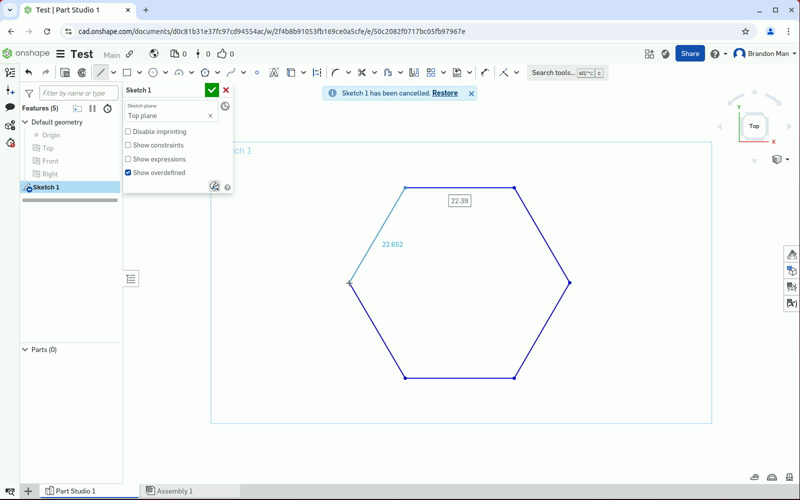
click(349, 282)
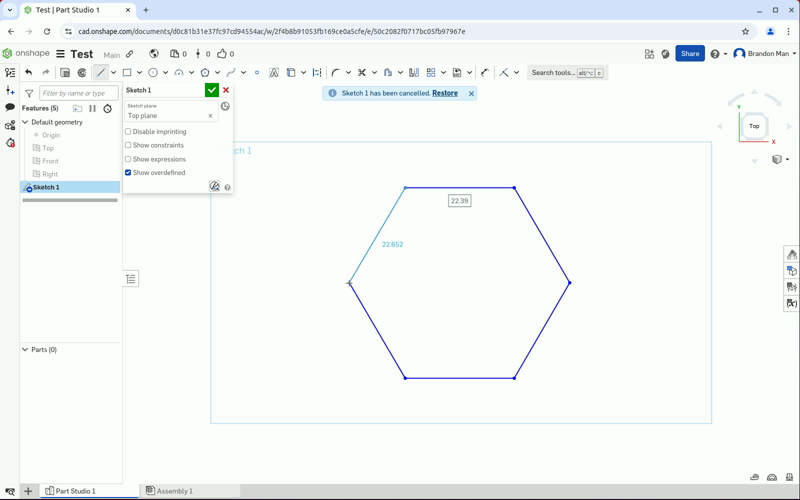
key(esc)
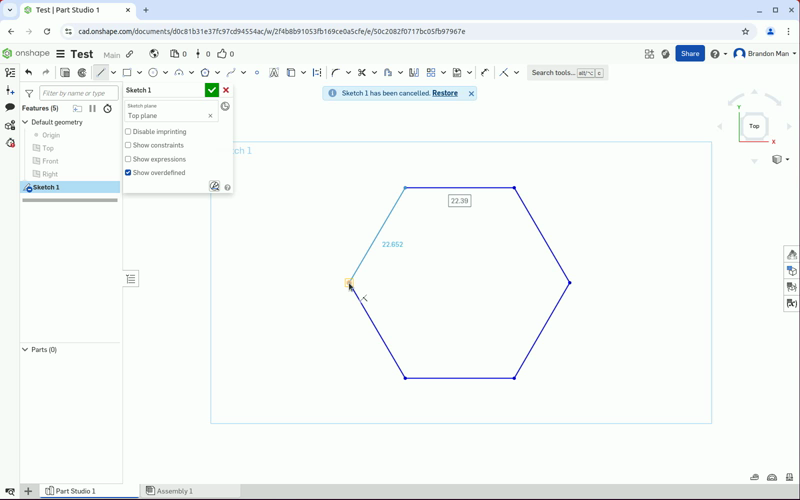
mouse_move(472, 337)
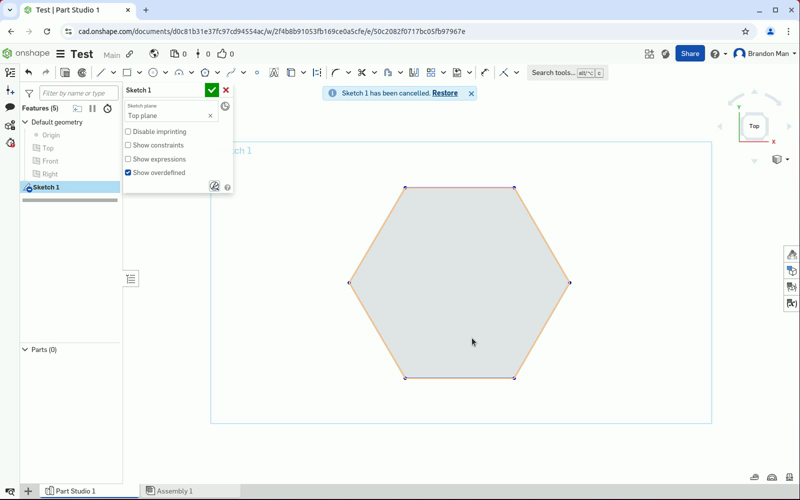
click(472, 337)
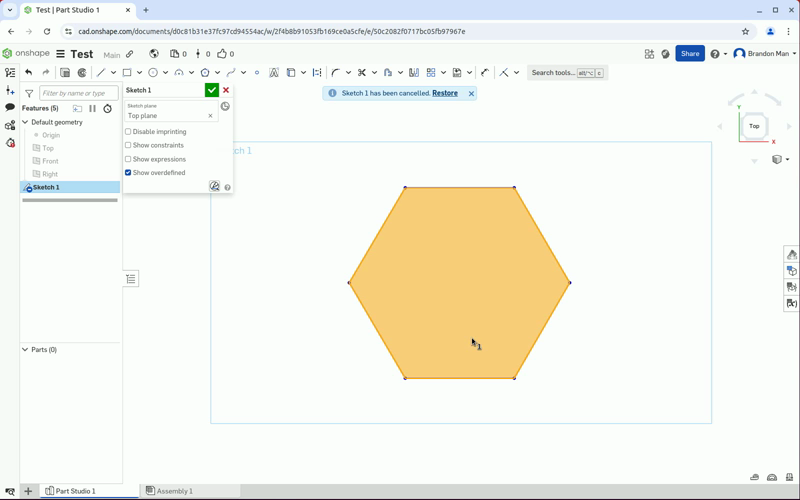
mouse_move(73, 352)
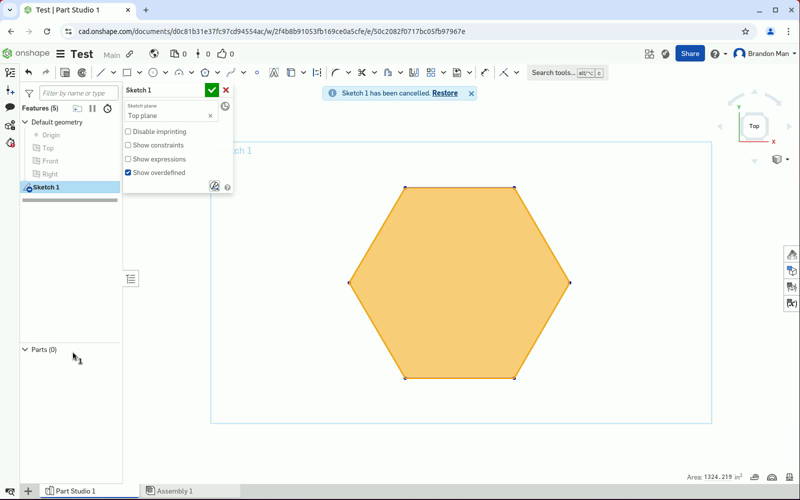
key(shift+y)
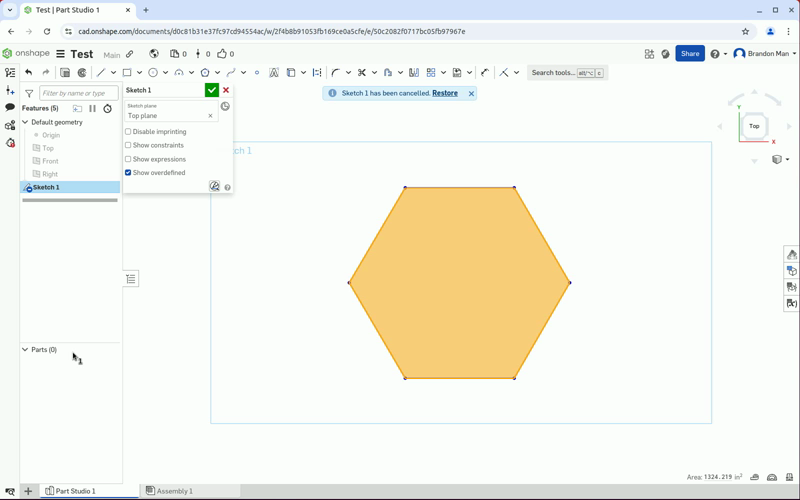
key(shift+e)
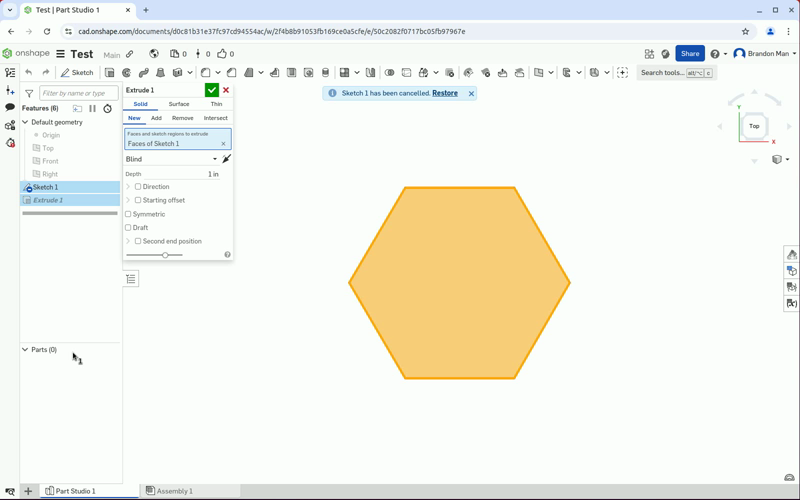
mouse_move(143, 106)
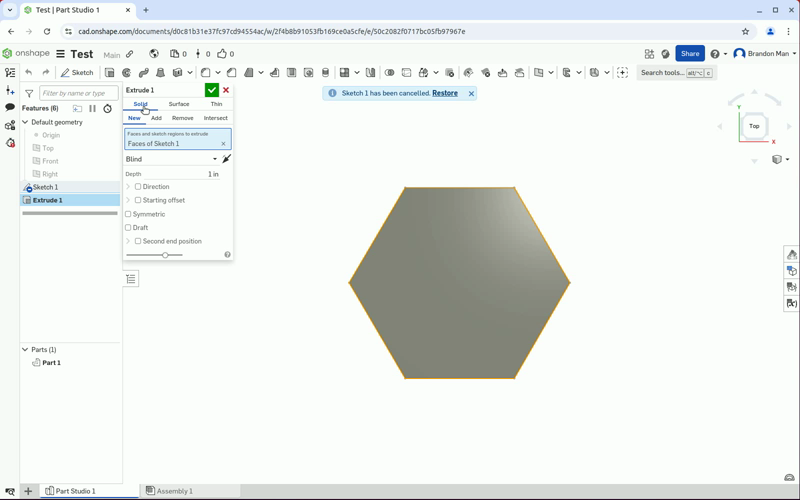
click(143, 106)
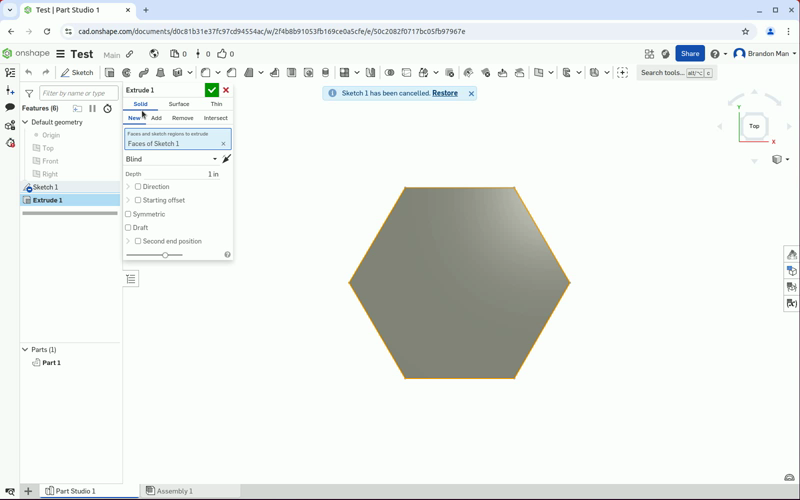
mouse_move(137, 120)
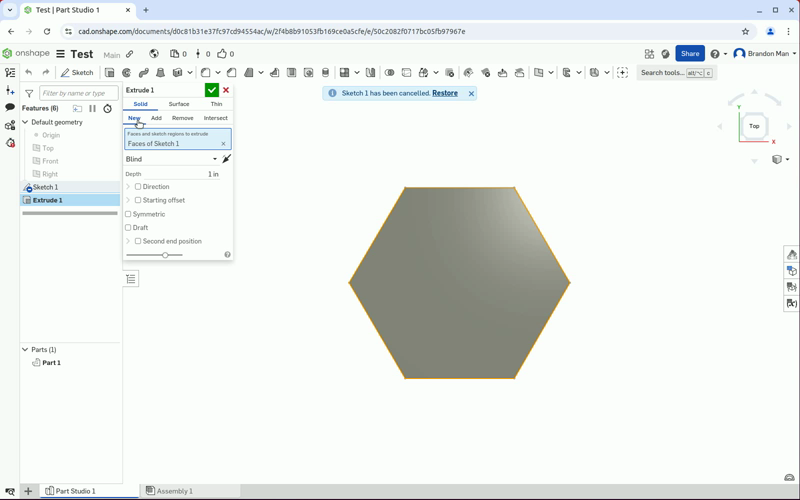
click(137, 120)
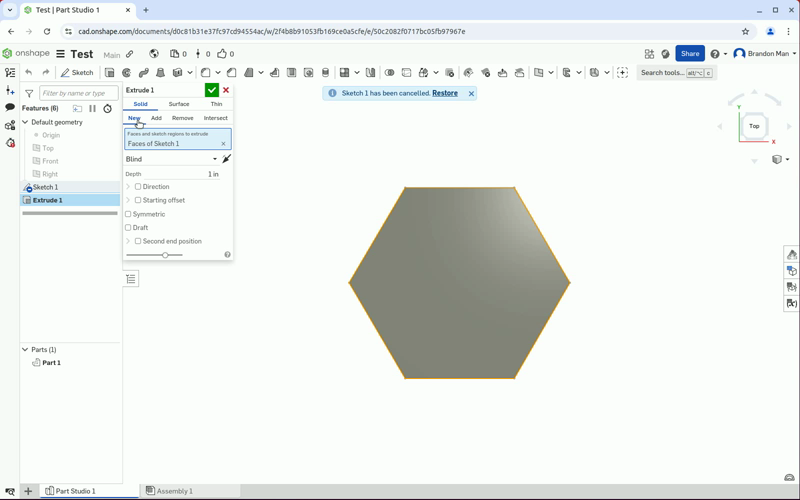
key(tab, 4)
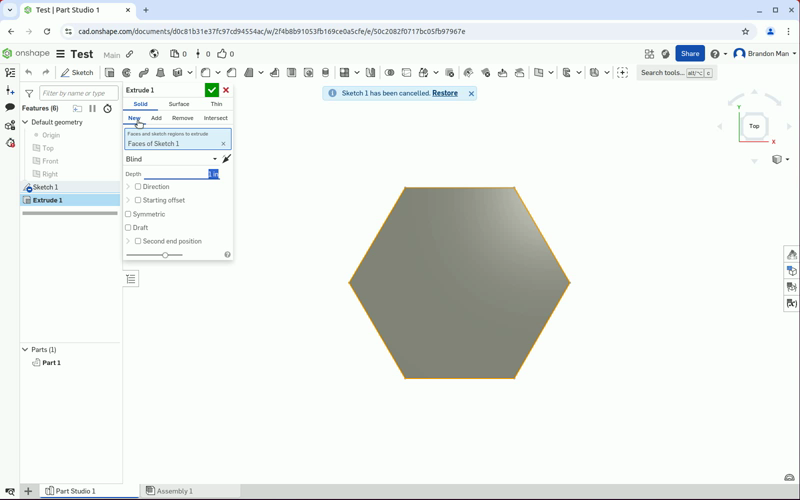
text(15.405)
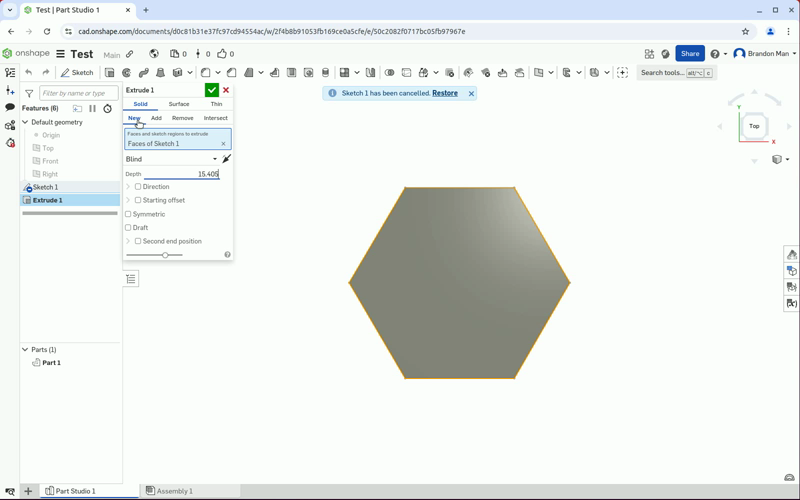
key(enter)
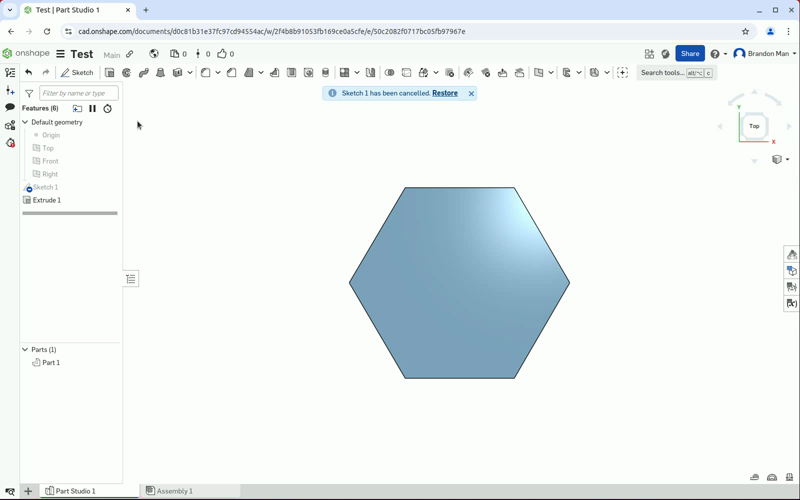
key(shift+h)
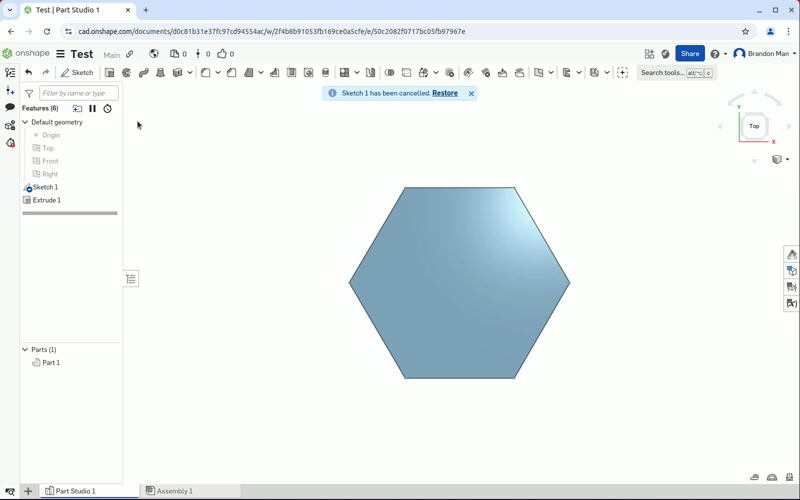
key(shift+h)
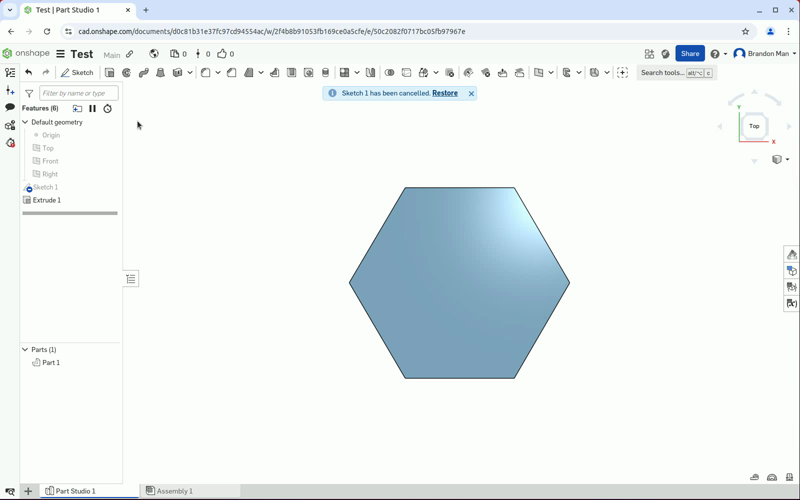
mouse_move(73, 189)
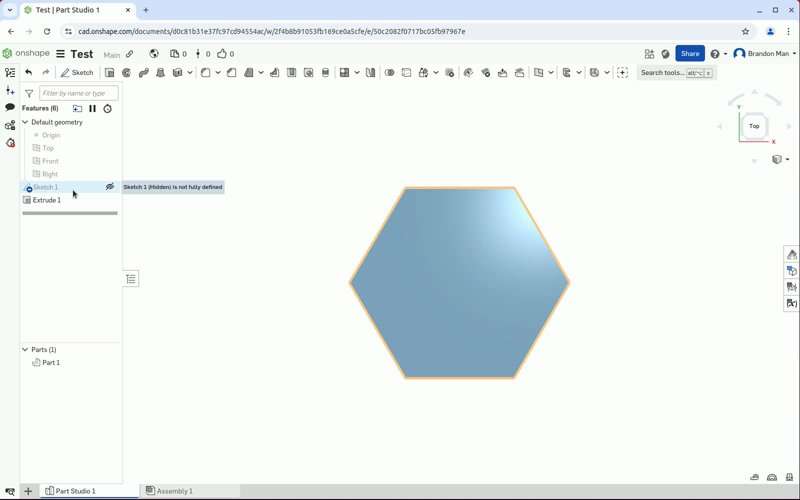
click(73, 189)
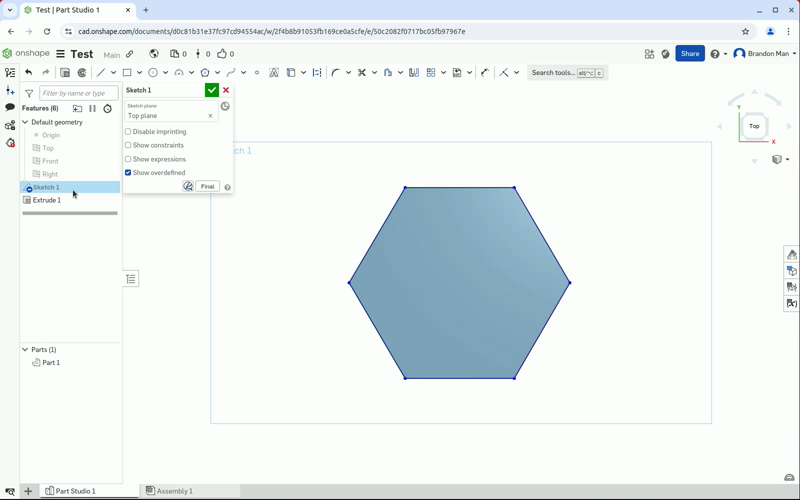
mouse_move(229, 92)
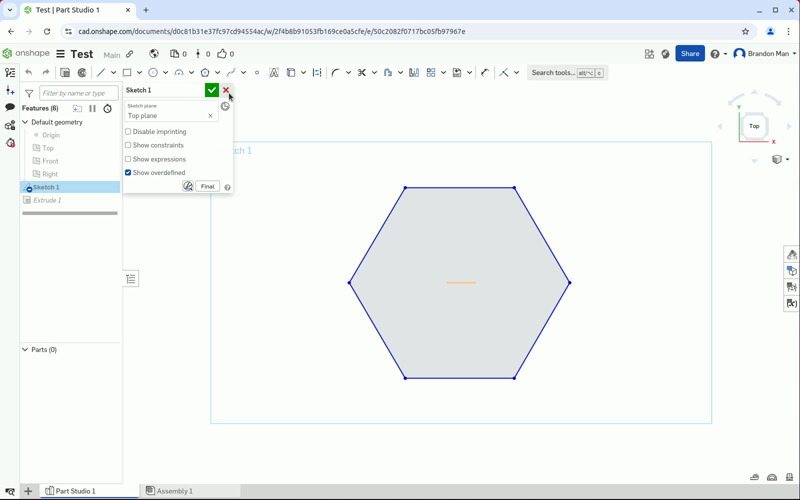
click(229, 92)
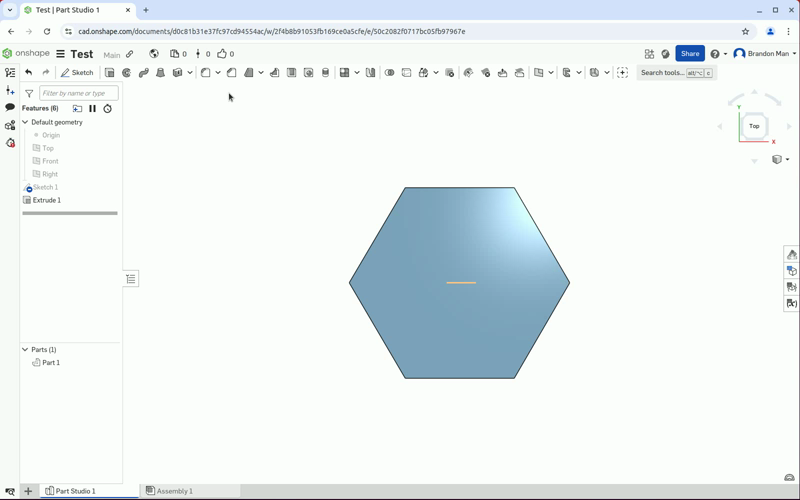
mouse_move(541, 75)
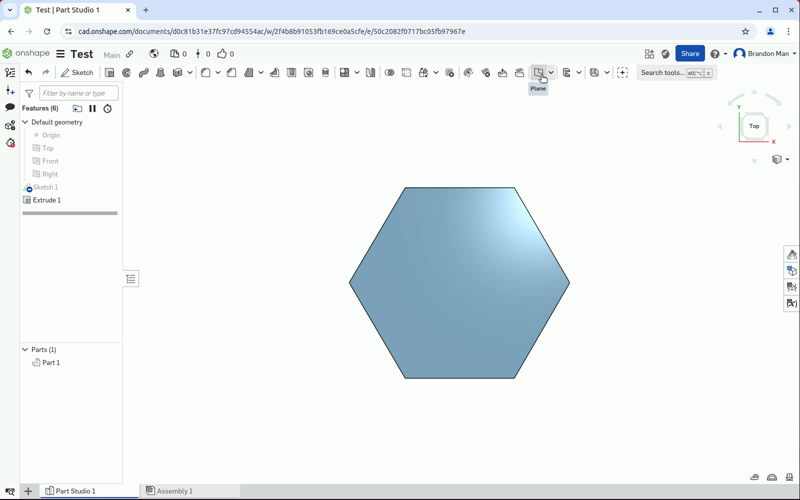
click(541, 75)
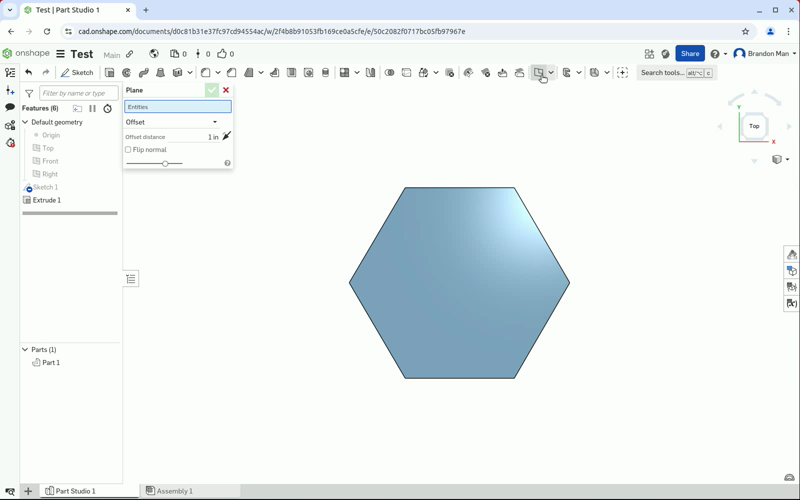
mouse_move(73, 150)
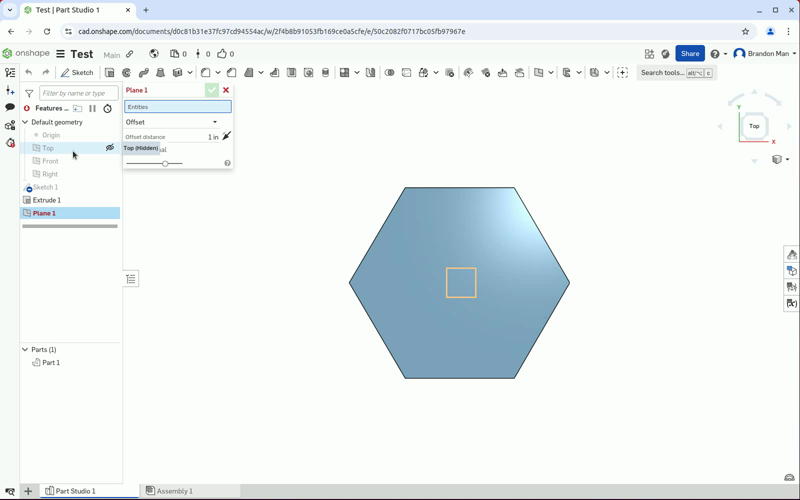
click(73, 150)
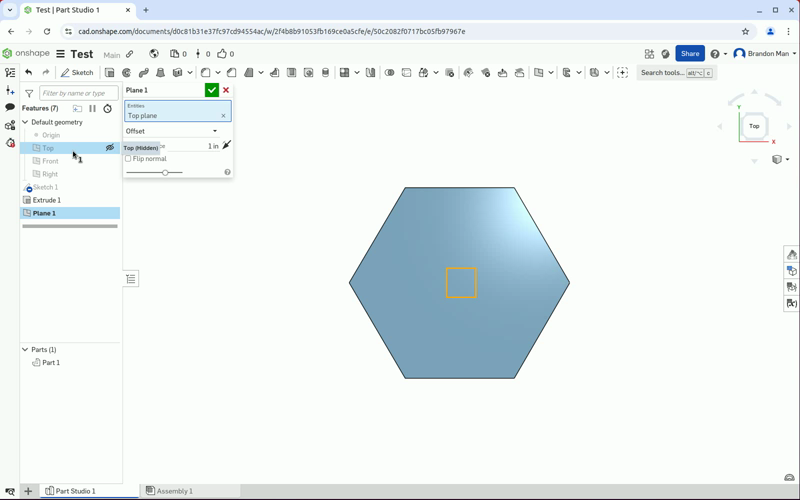
key(tab, 2)
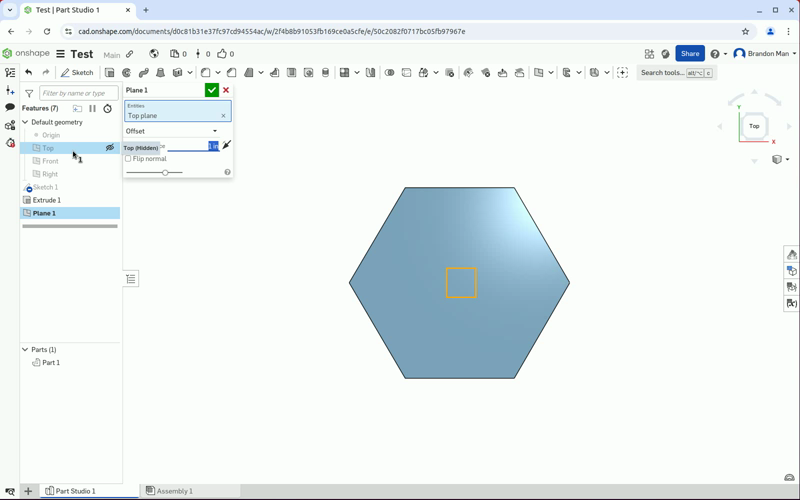
text(15.405)
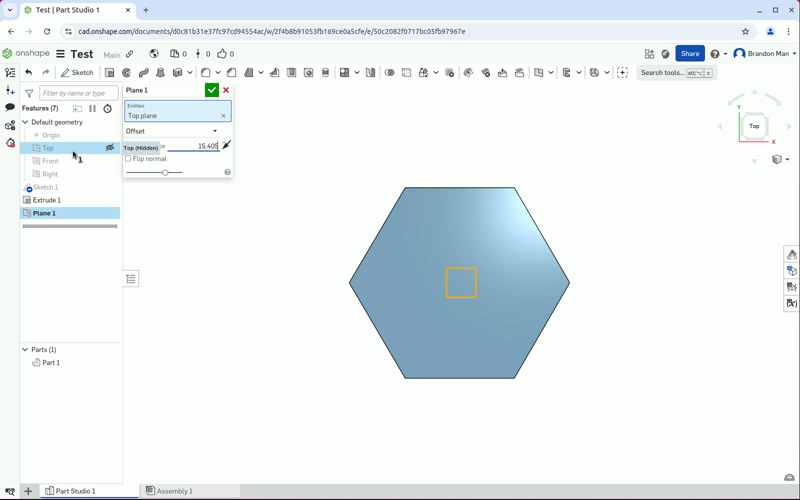
key(enter, 2)
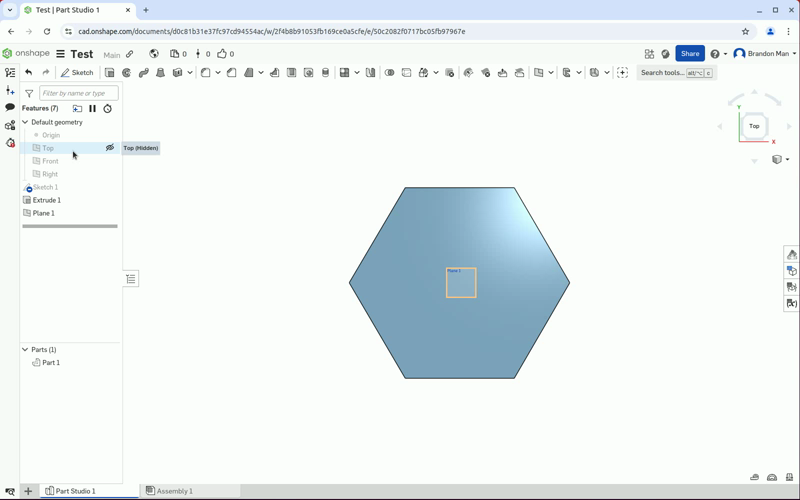
key(shift+s)
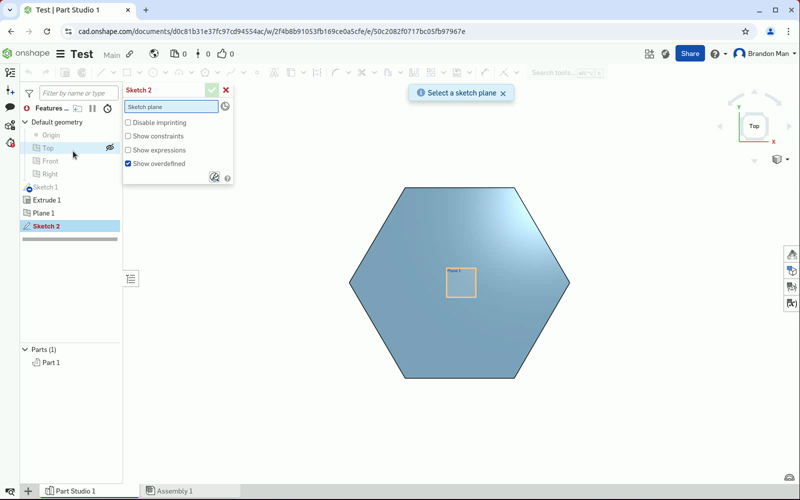
mouse_move(73, 215)
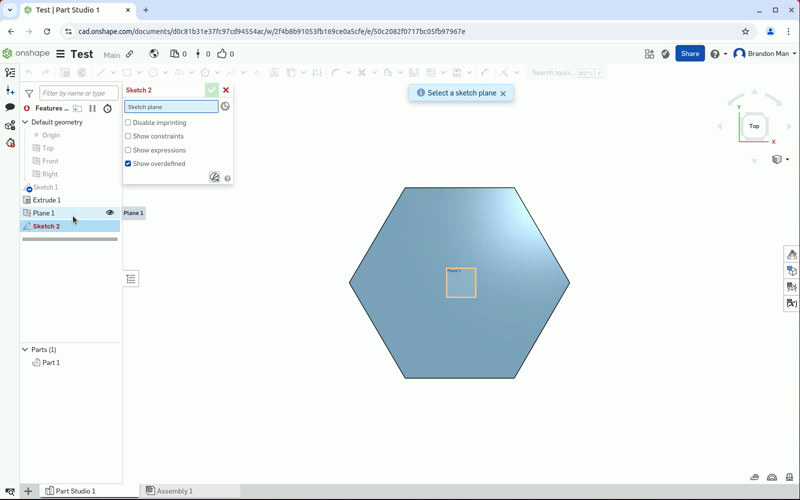
click(73, 215)
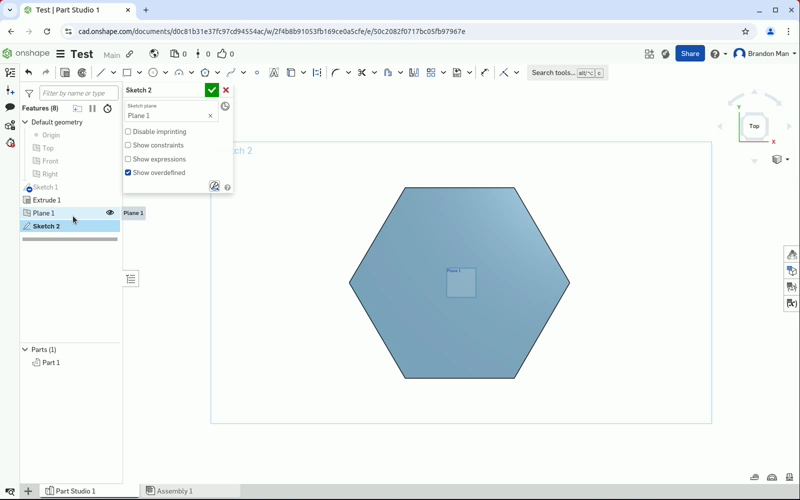
mouse_move(73, 352)
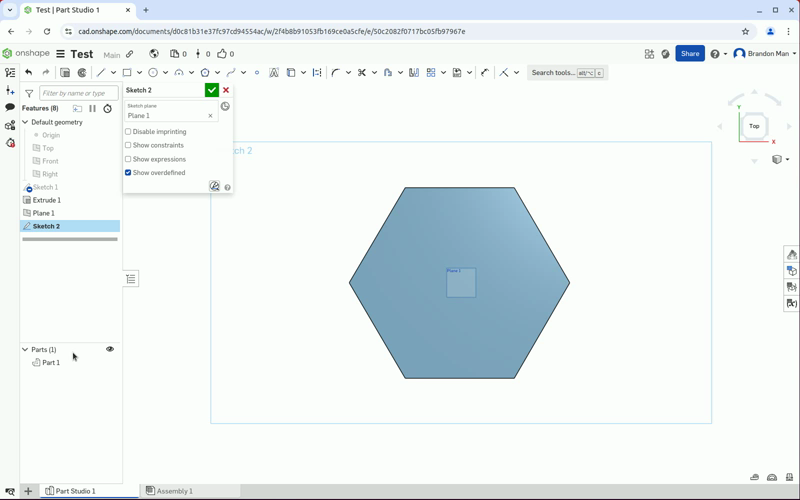
key(y)
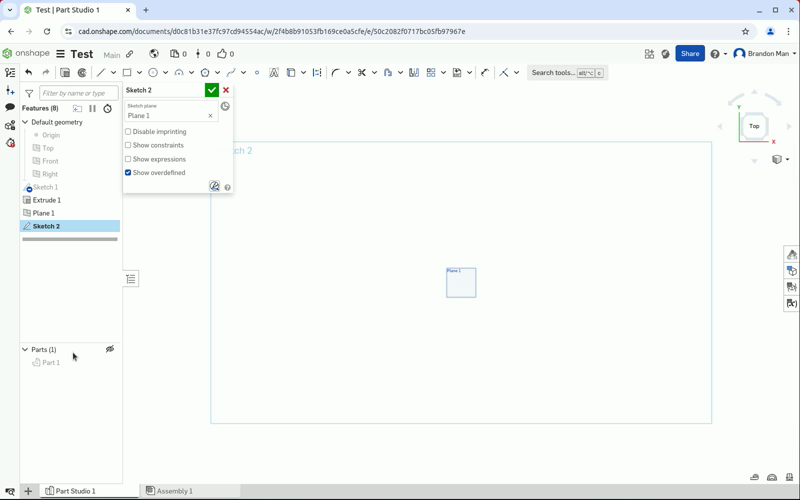
key(c)
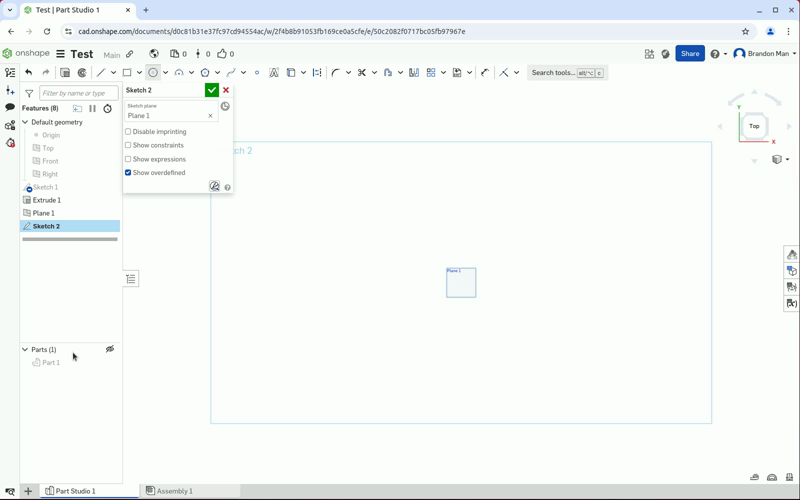
key_down(shift)
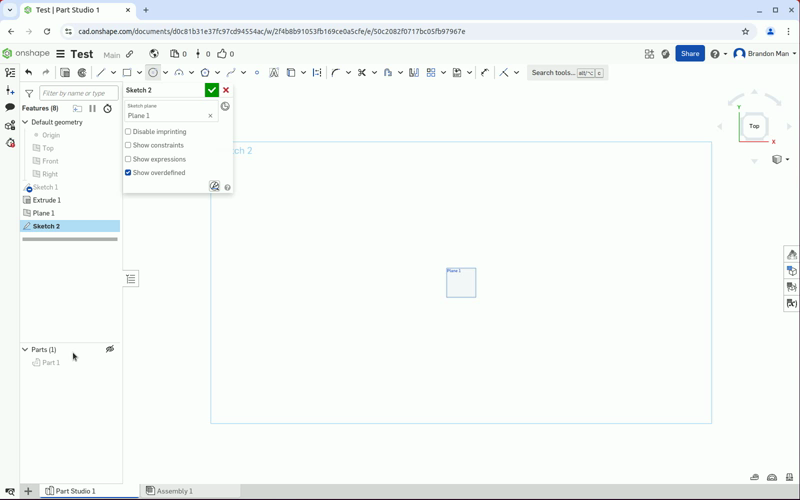
mouse_move(461, 282)
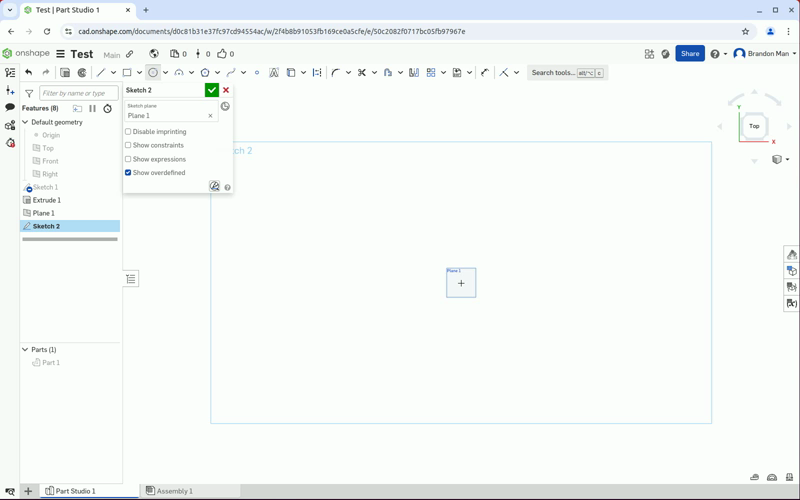
click(461, 282)
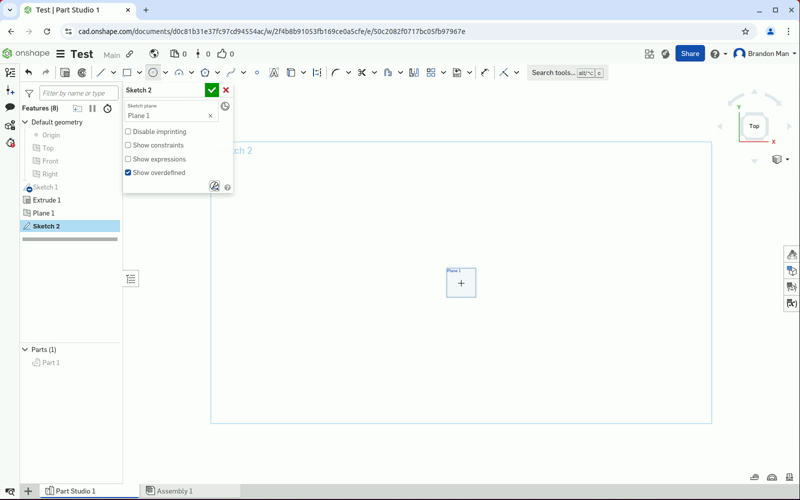
key_up(shift)
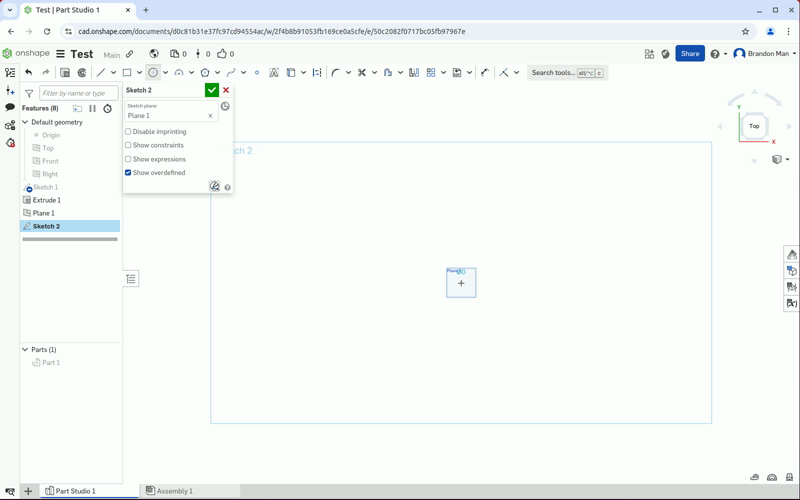
mouse_move(552, 282)
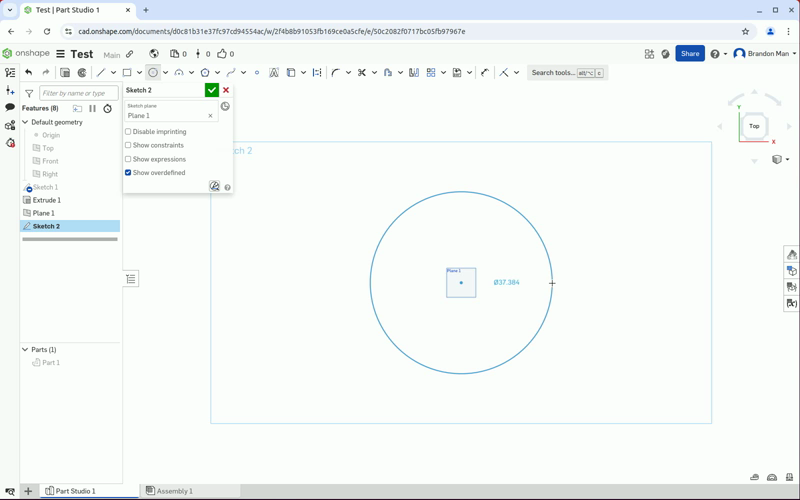
click(552, 282)
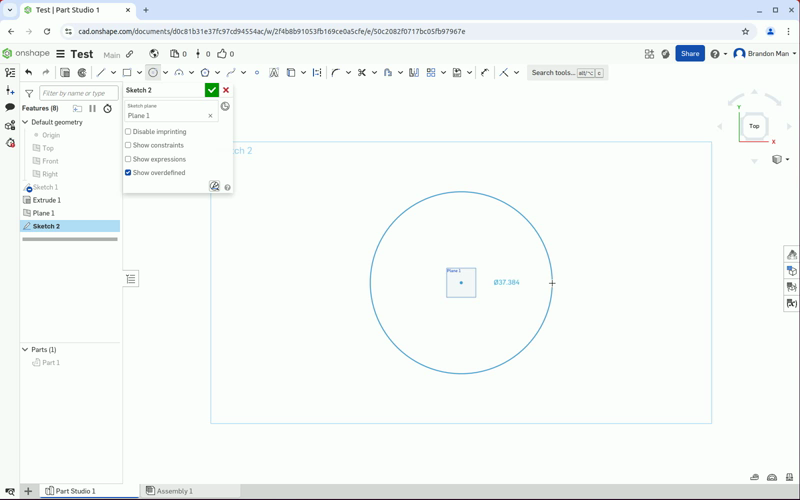
key(esc)
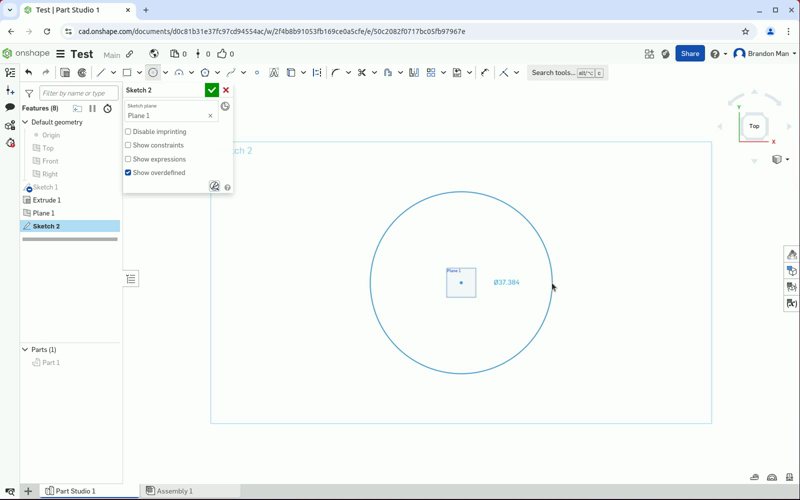
mouse_move(440, 223)
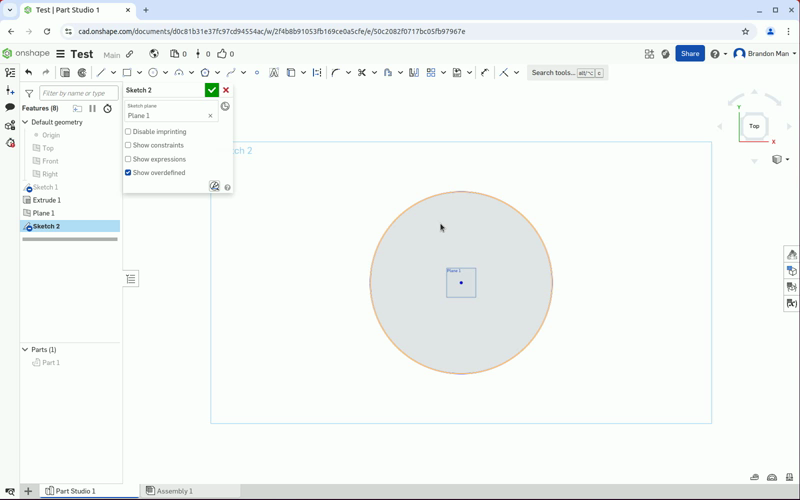
click(440, 223)
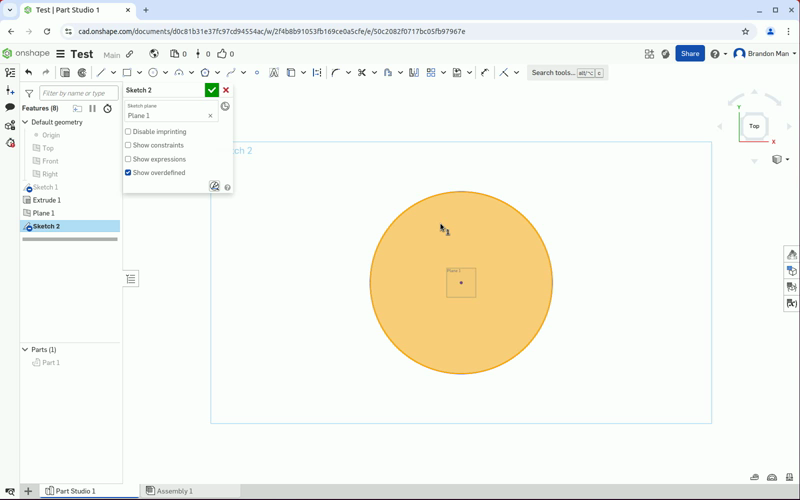
mouse_move(73, 352)
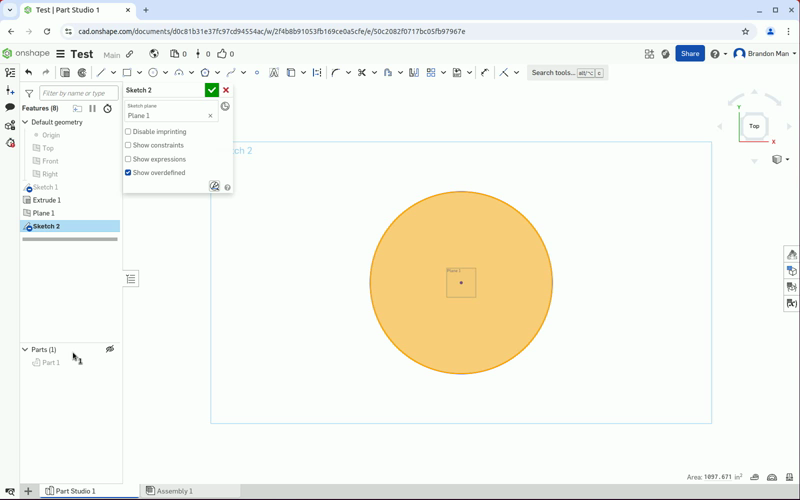
key(shift+y)
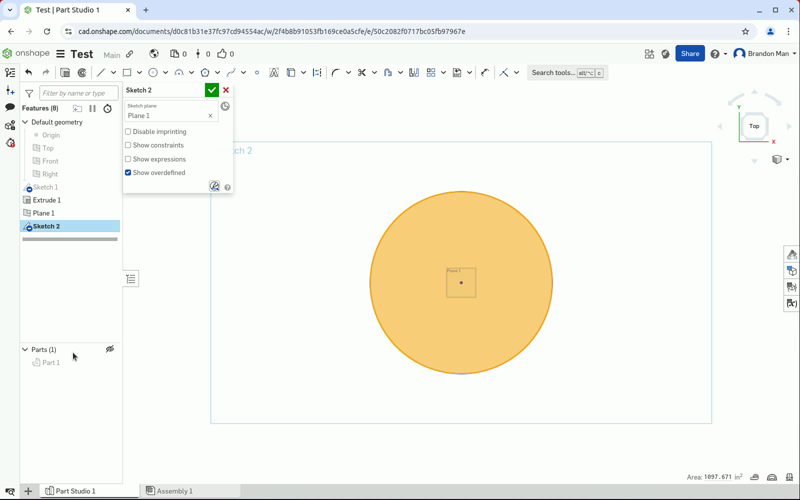
key(shift+e)
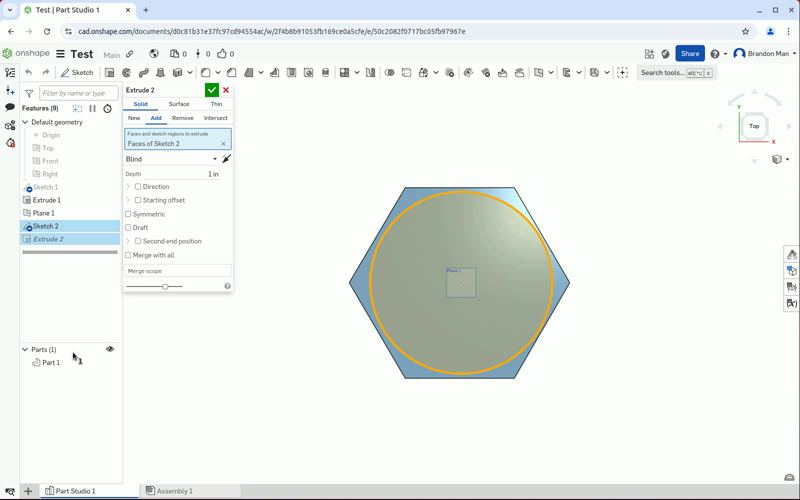
mouse_move(143, 106)
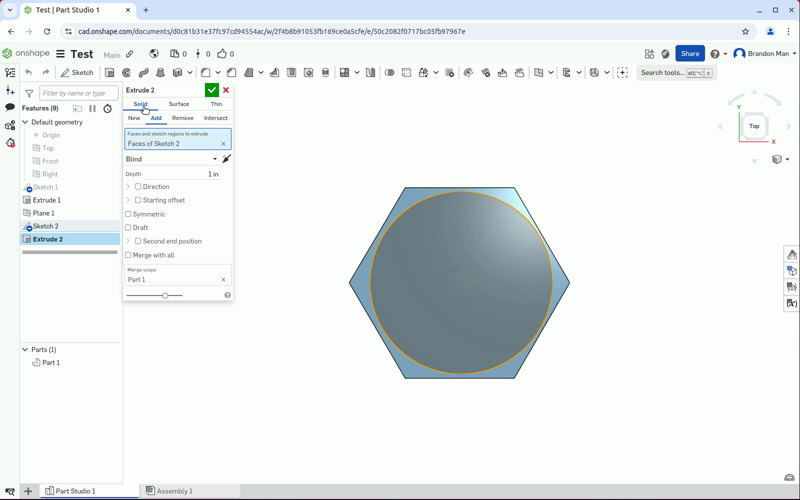
click(143, 106)
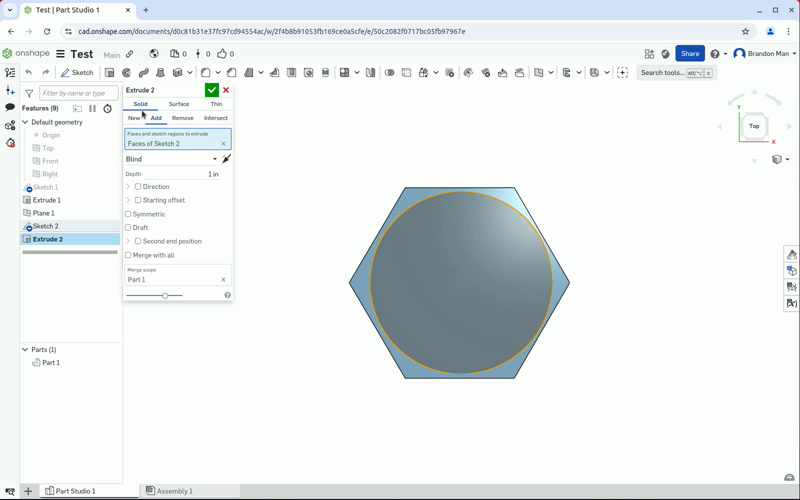
mouse_move(137, 120)
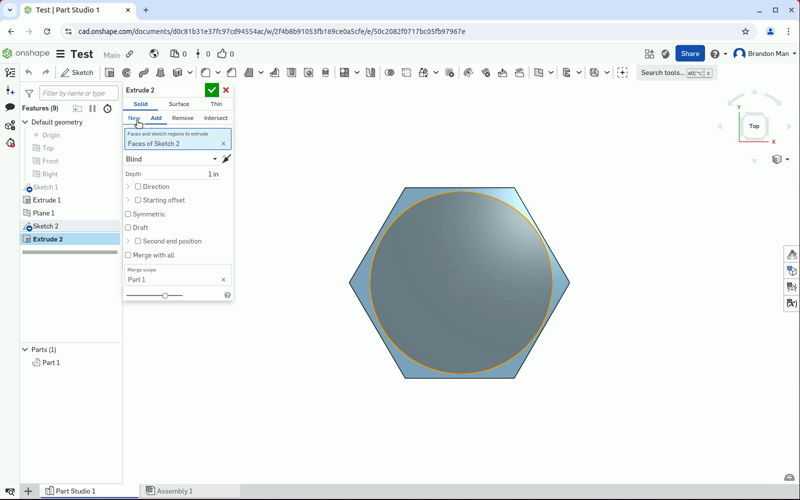
click(137, 120)
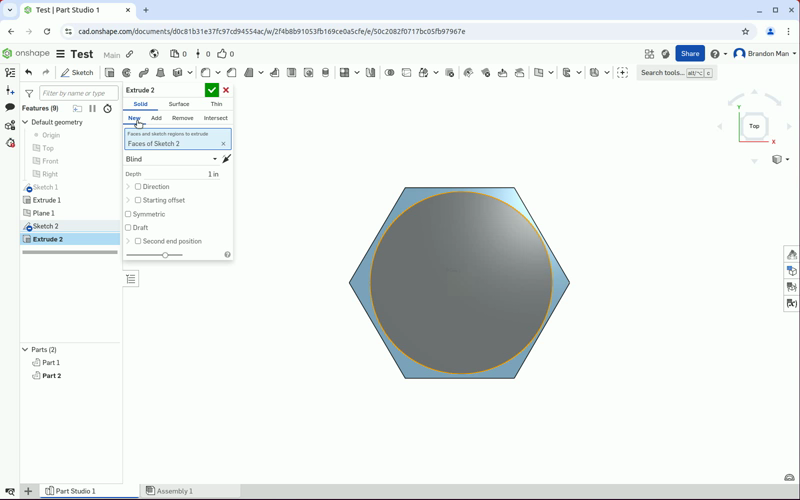
key(tab, 4)
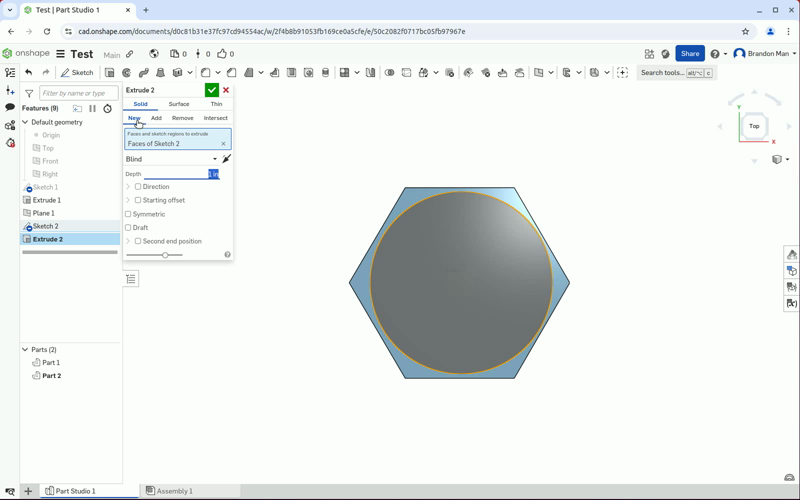
text(7.703)
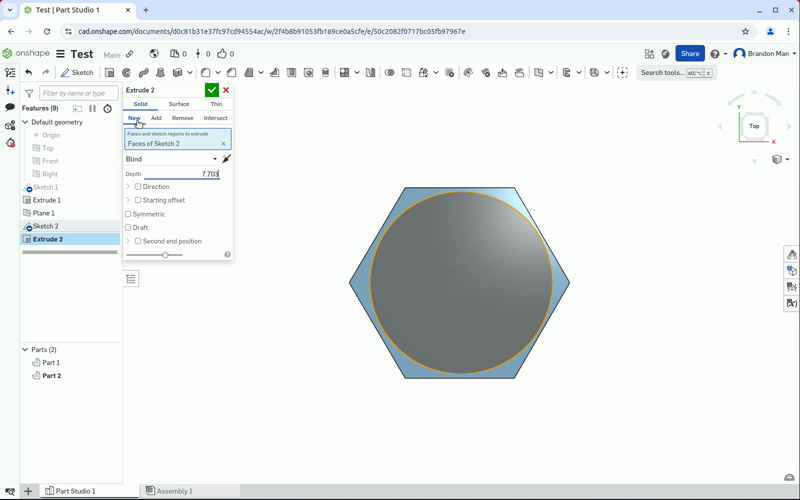
key(enter)
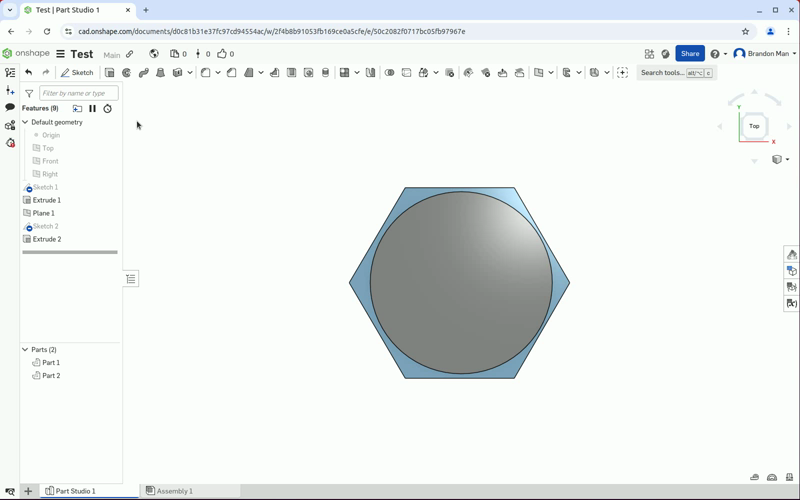
key(shift+h)
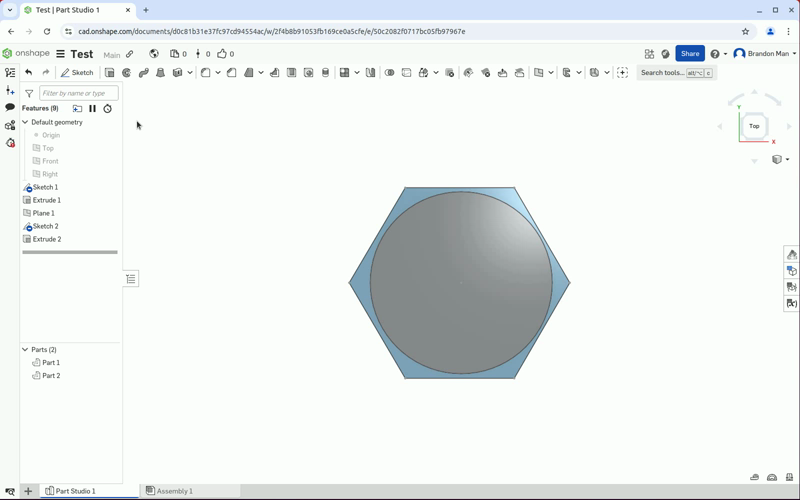
key(shift+h)
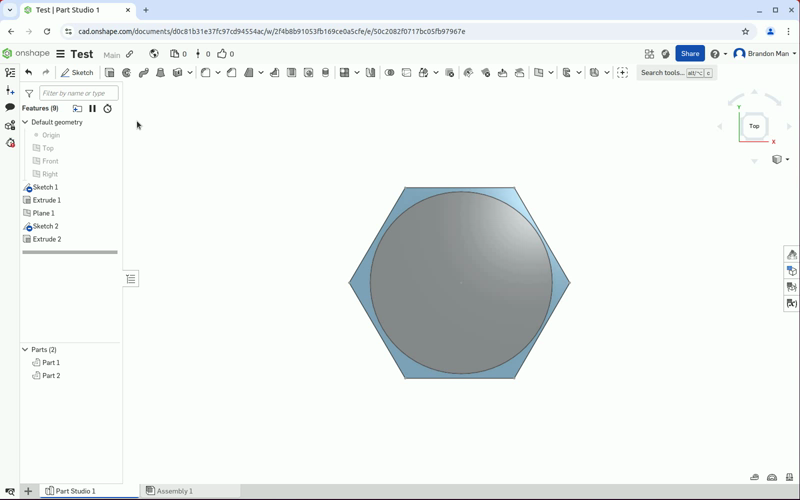
key(shift+7)
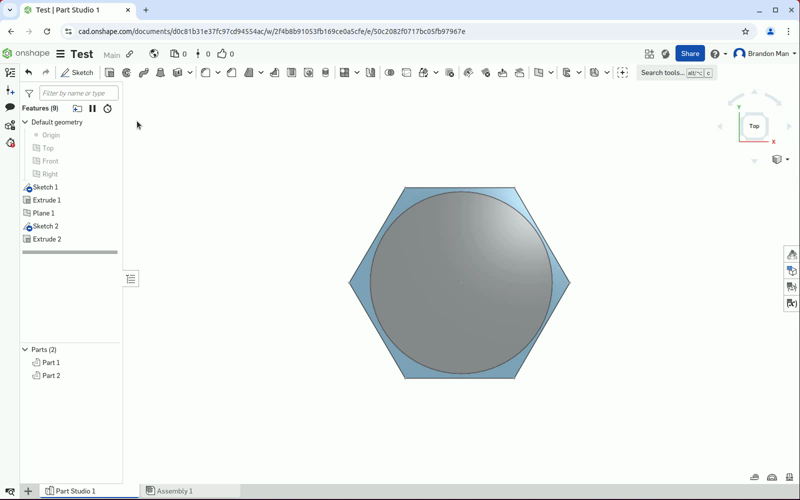
key(up, 3)
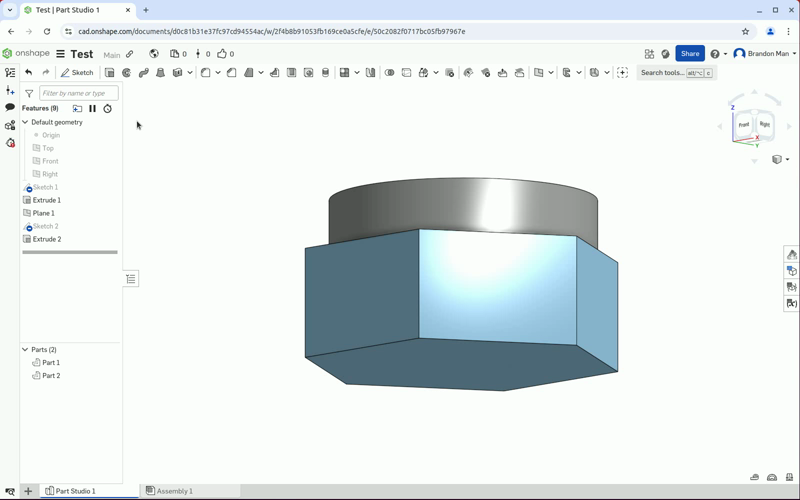
key(left, 3)
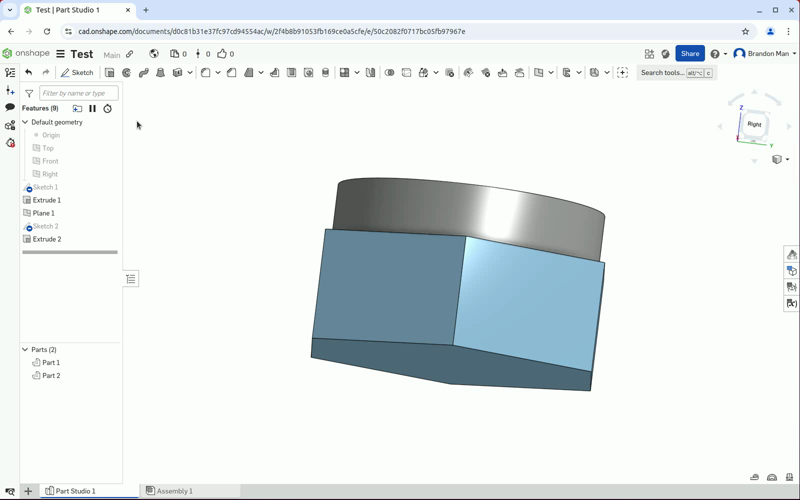
key(right, 3)
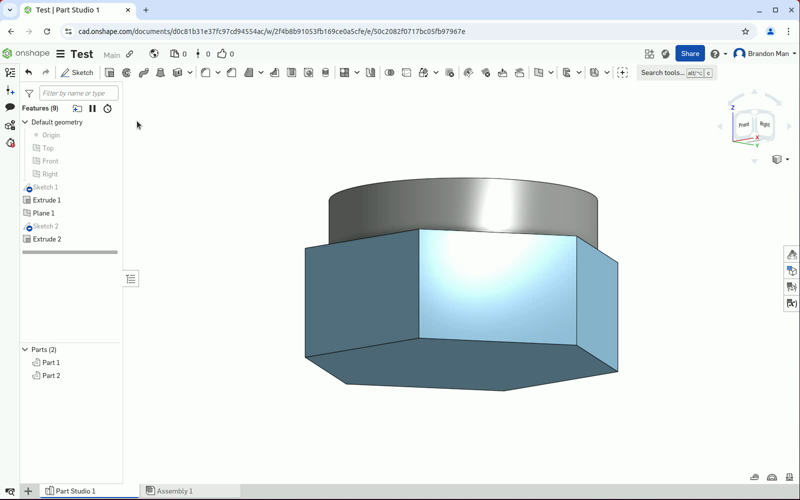
key(down, 3)
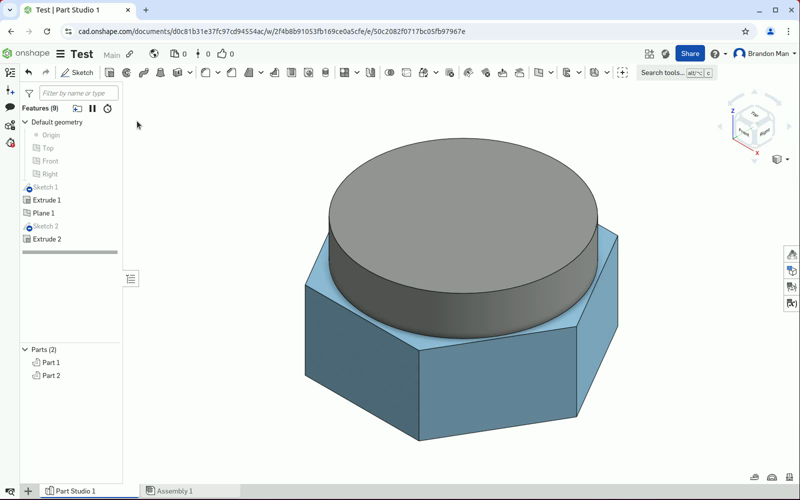
mouse_move(73, 189)
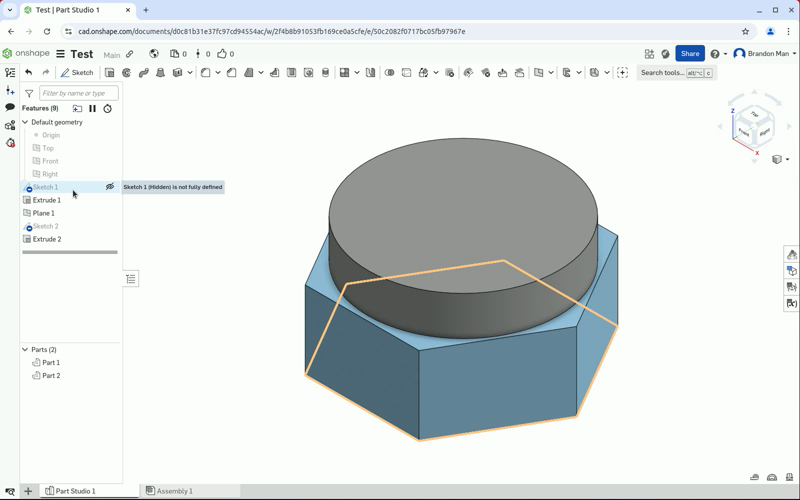
click(73, 189)